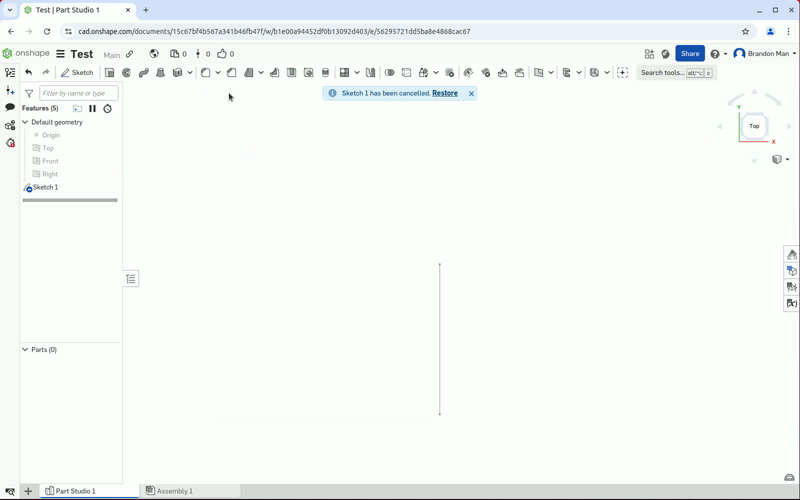
key(shift+h)
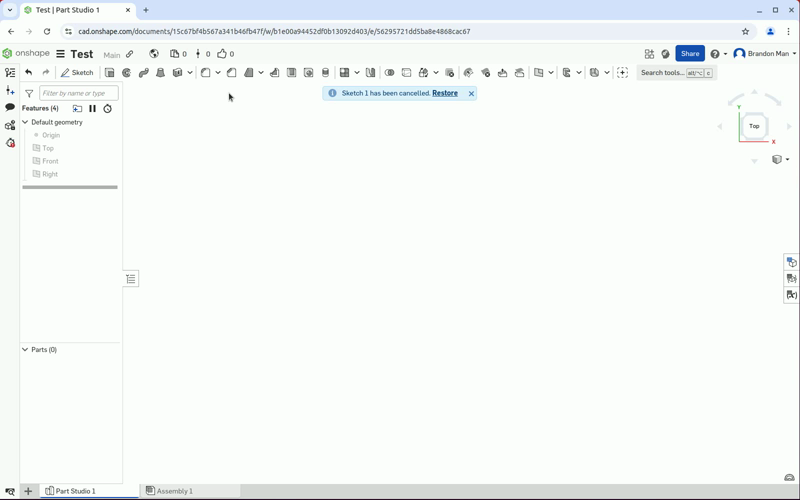
mouse_move(73, 352)
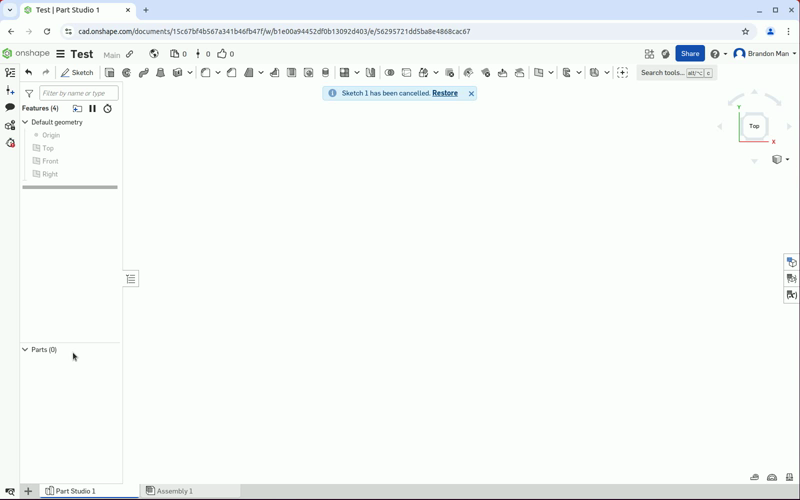
key(y)
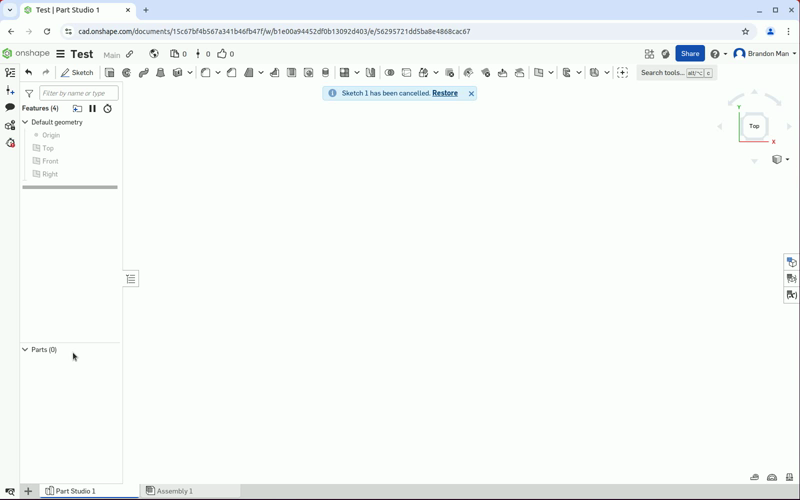
key(shift+p)
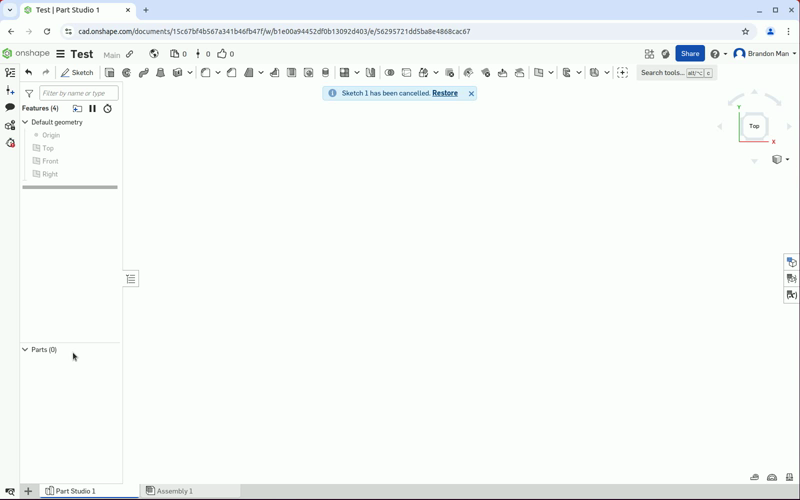
key(space)
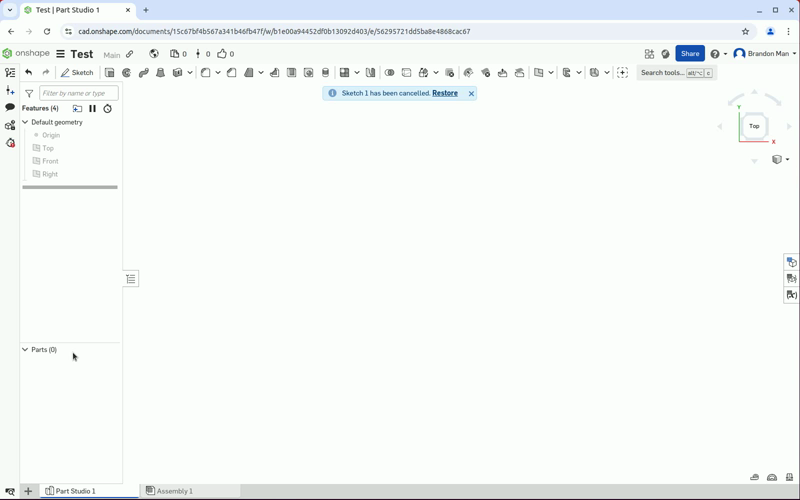
key_down(shift)
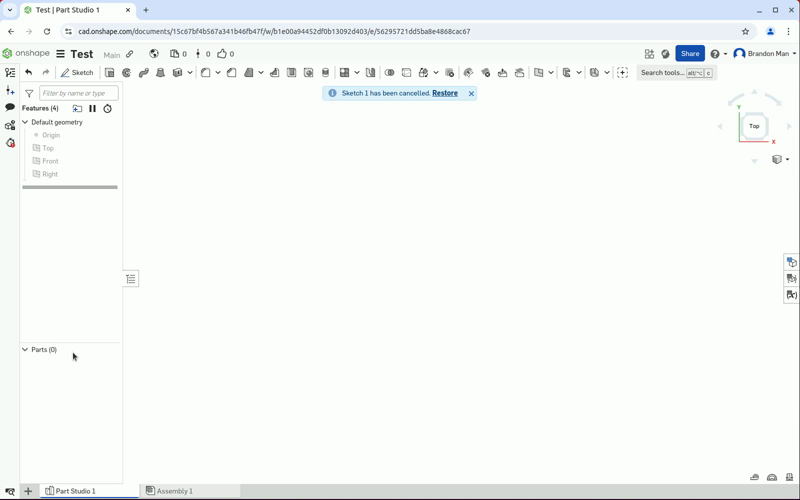
key(up)
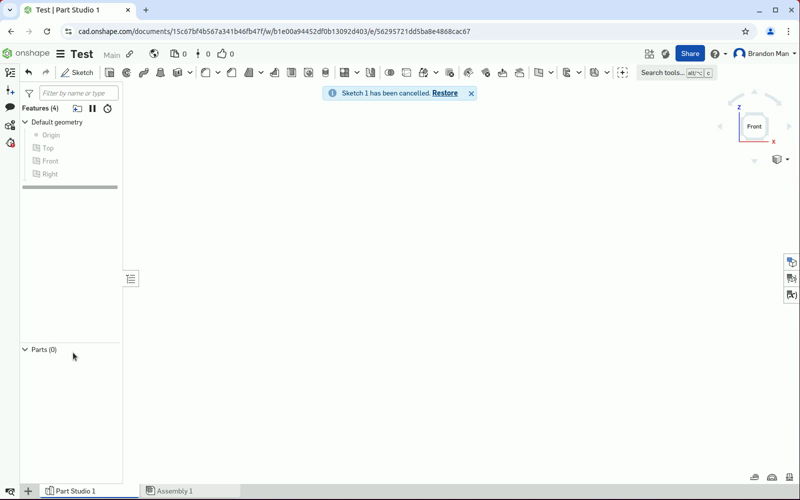
key_up(shift)
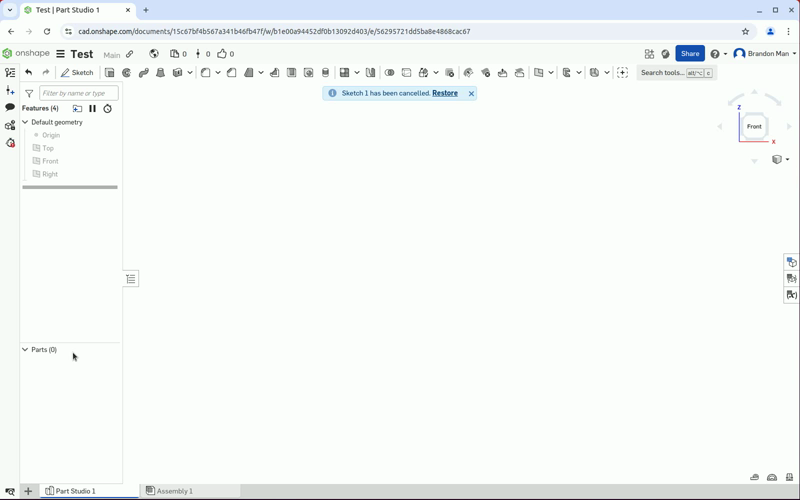
mouse_move(73, 352)
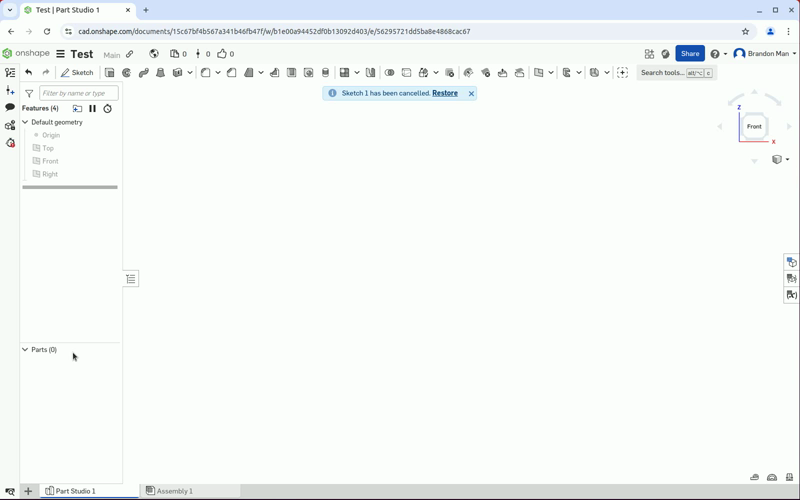
key(shift+y)
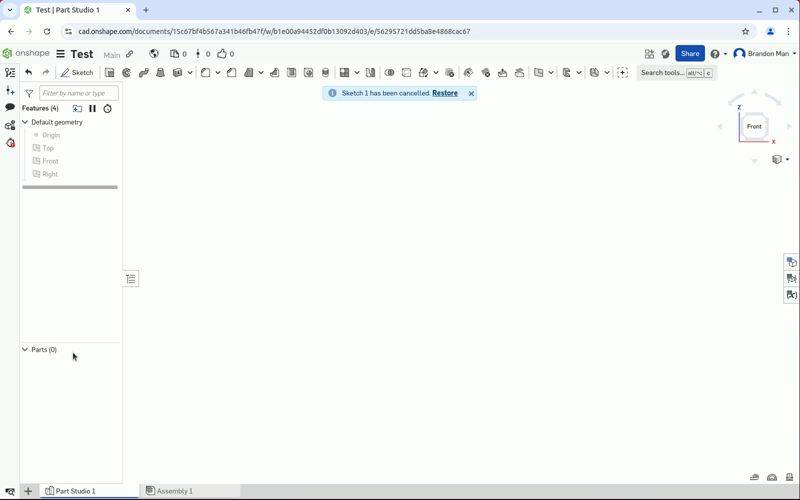
key(shift+s)
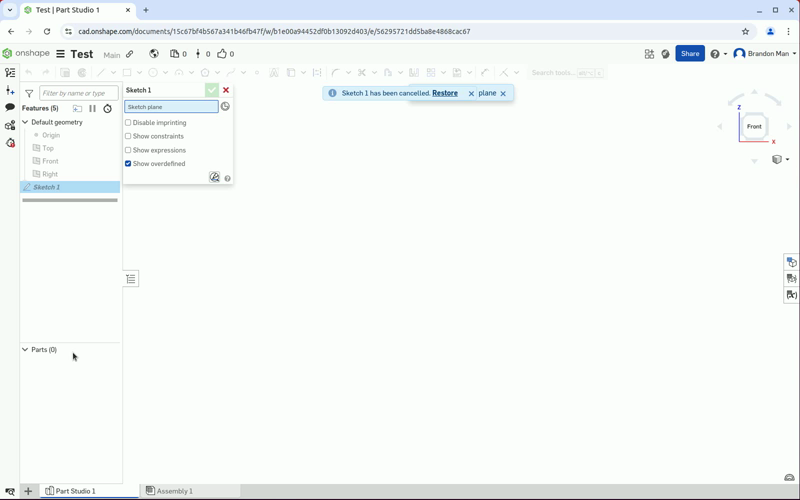
mouse_move(73, 163)
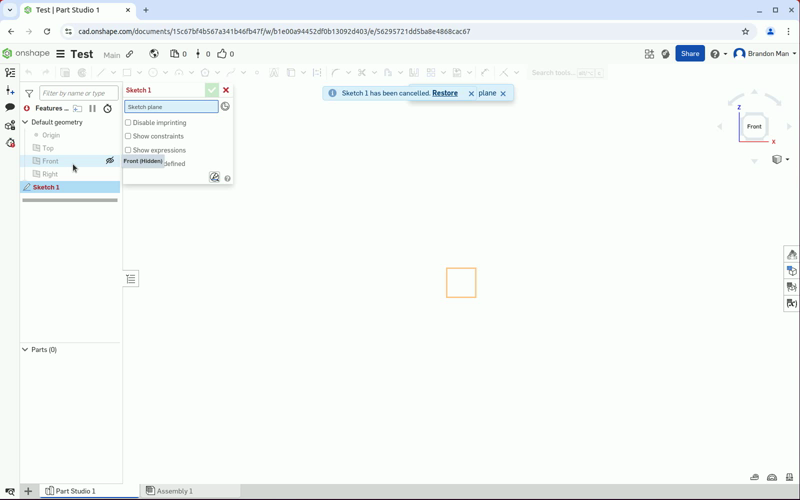
click(73, 163)
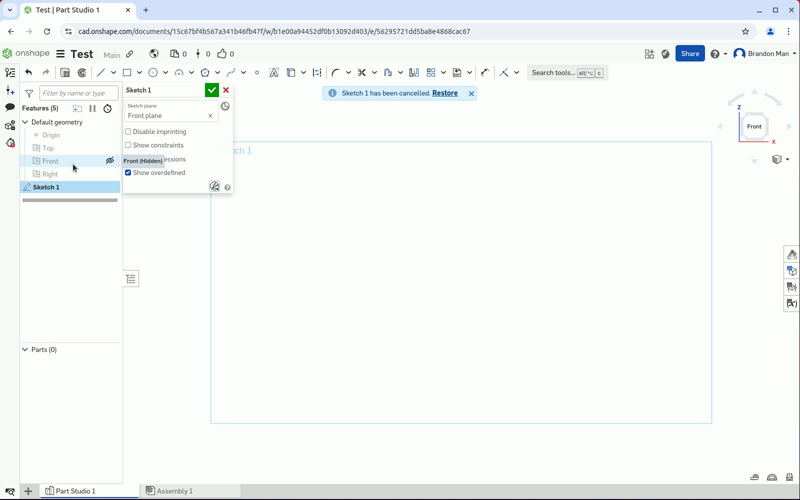
mouse_move(73, 352)
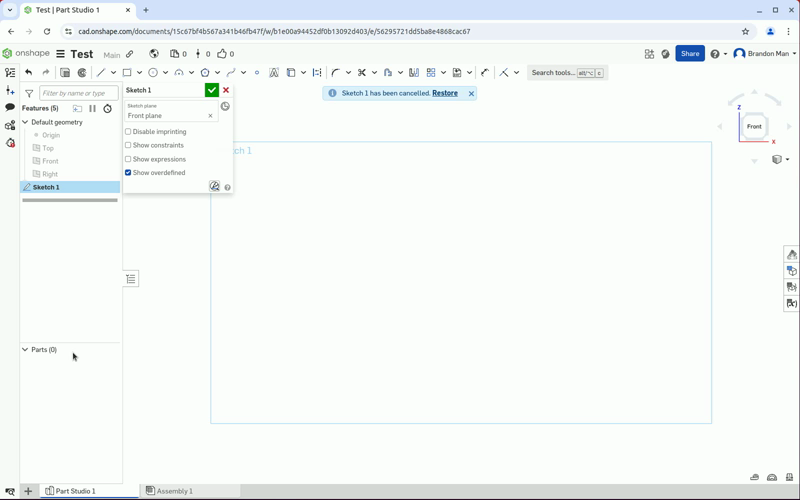
key(y)
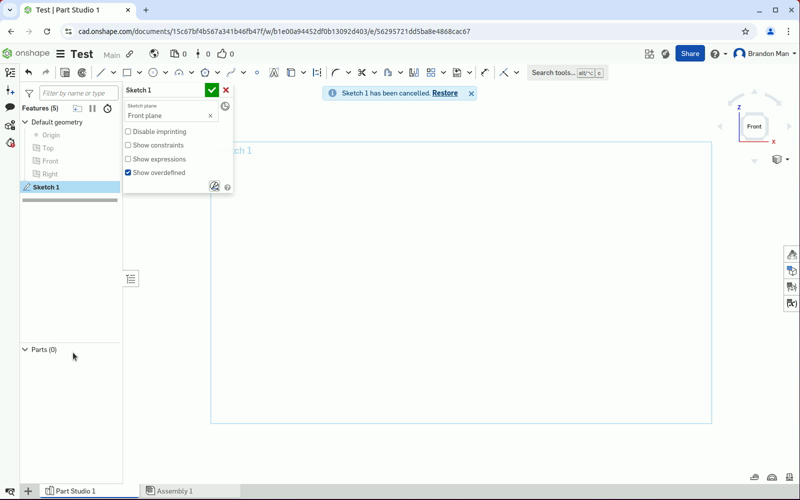
key(c)
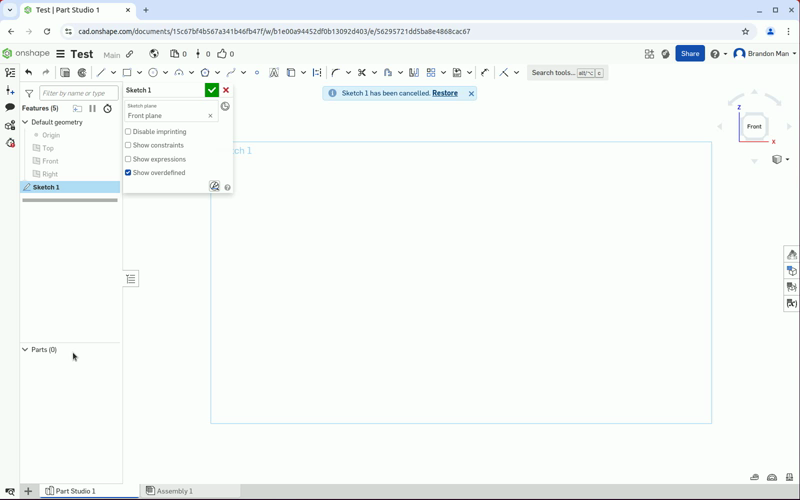
key_down(shift)
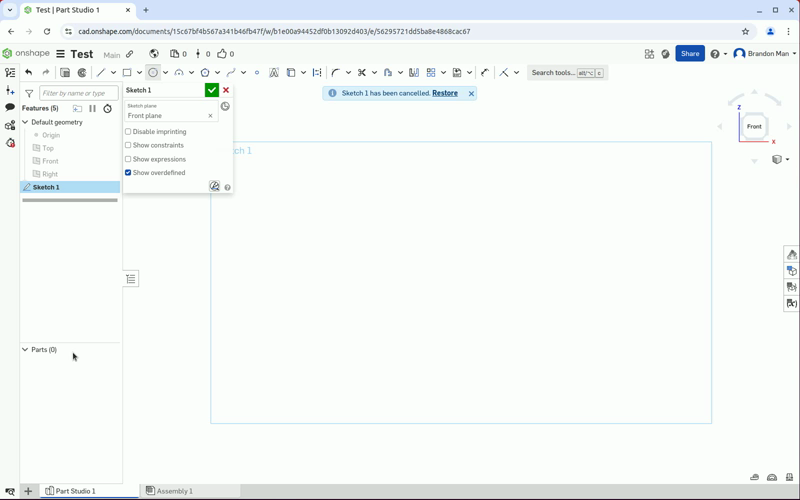
mouse_move(461, 282)
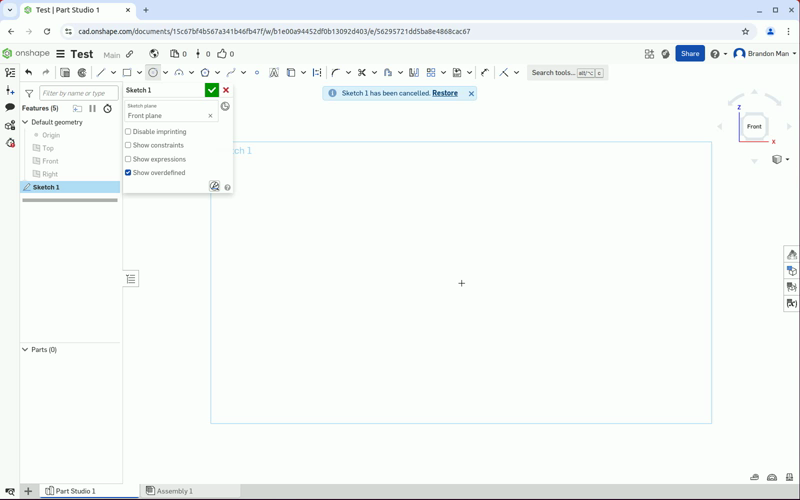
click(461, 282)
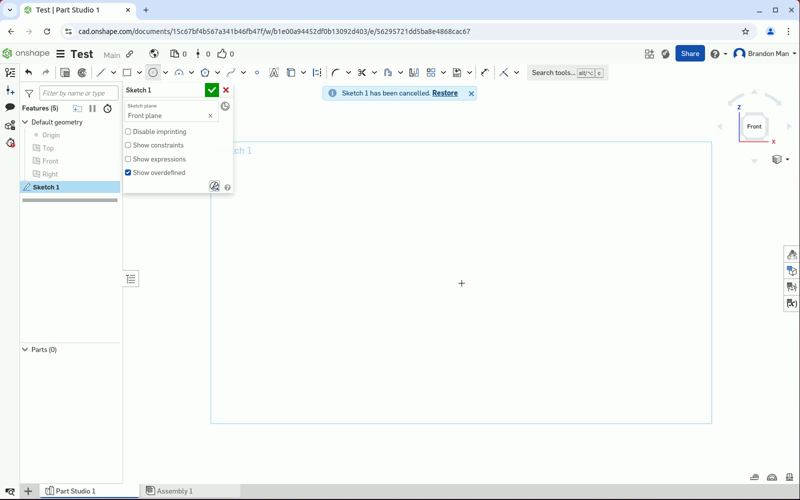
key_up(shift)
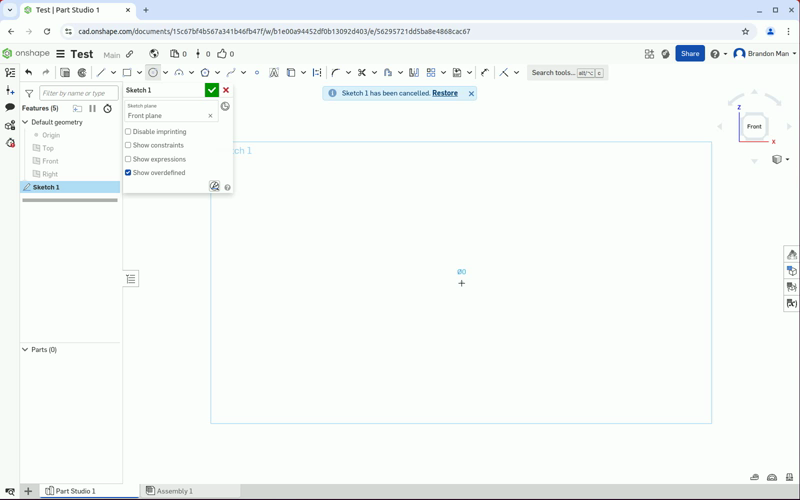
mouse_move(493, 282)
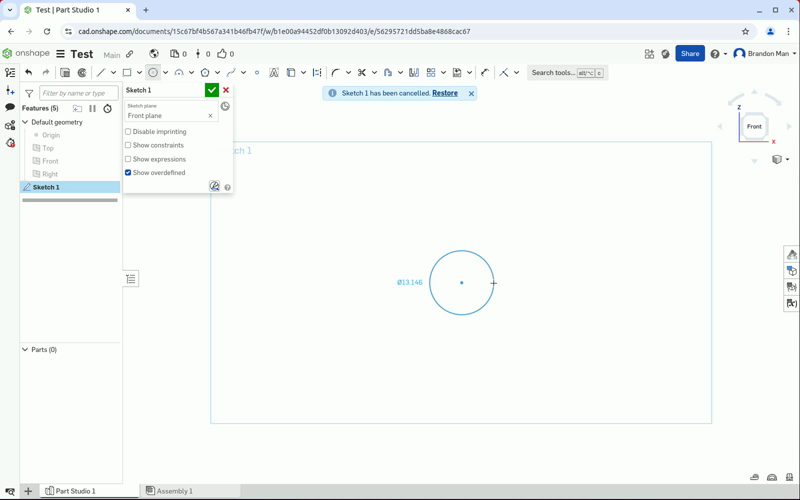
click(493, 282)
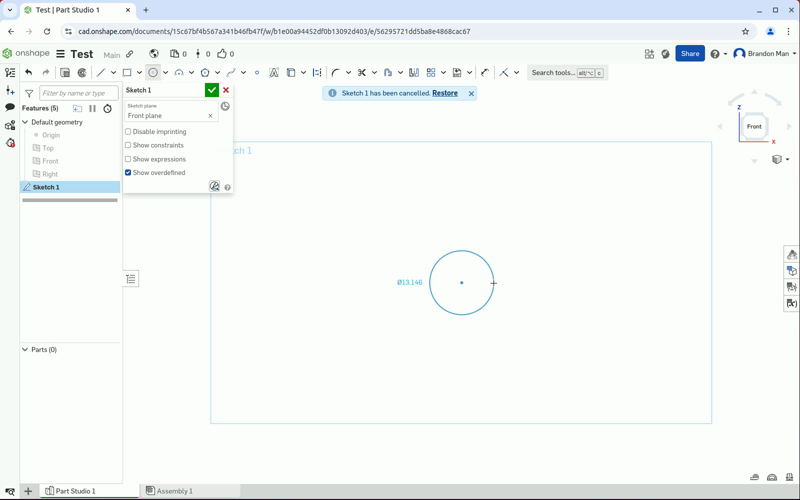
key(esc)
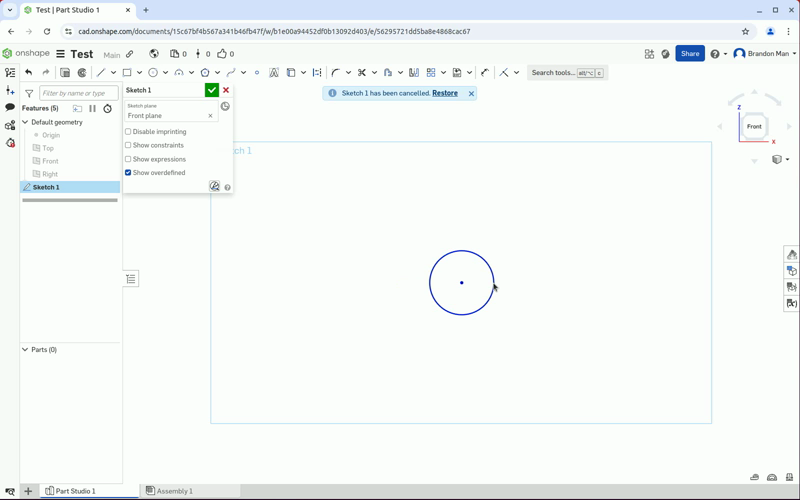
key(l)
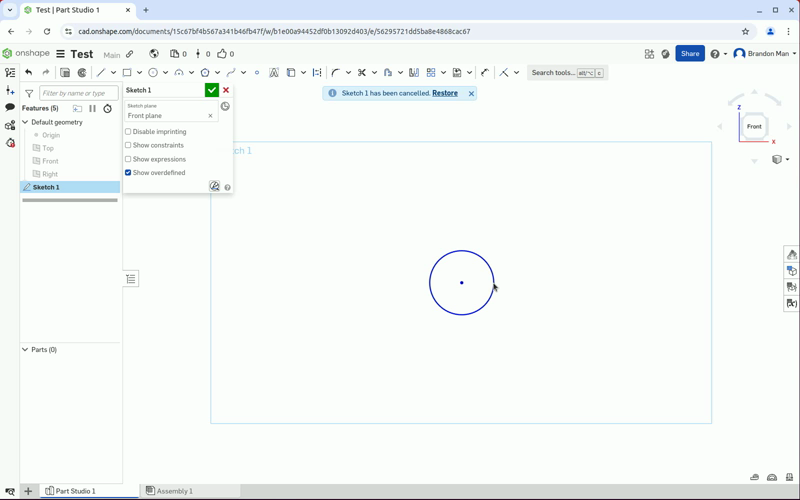
key_down(shift)
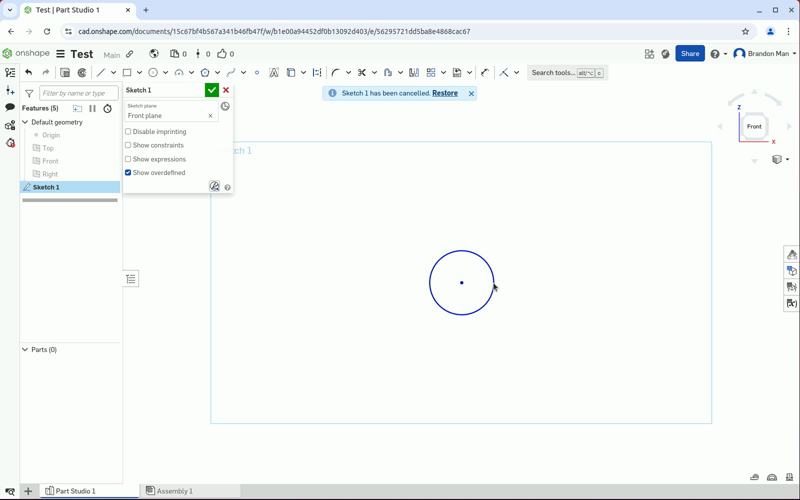
mouse_move(448, 296)
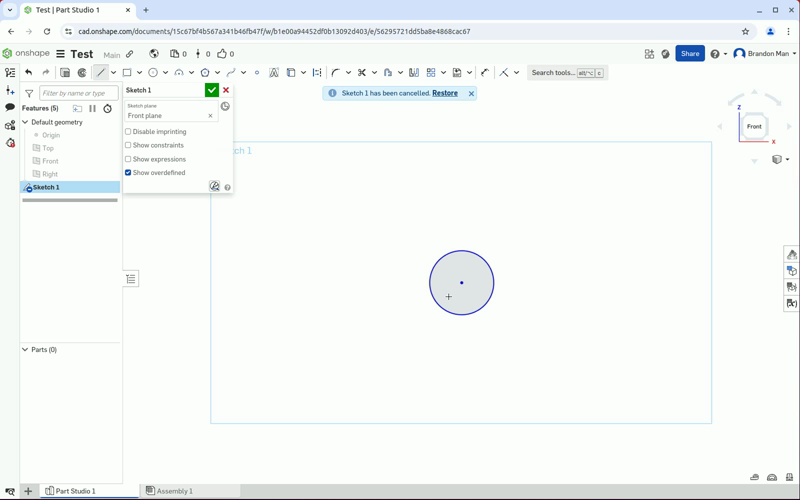
click(448, 296)
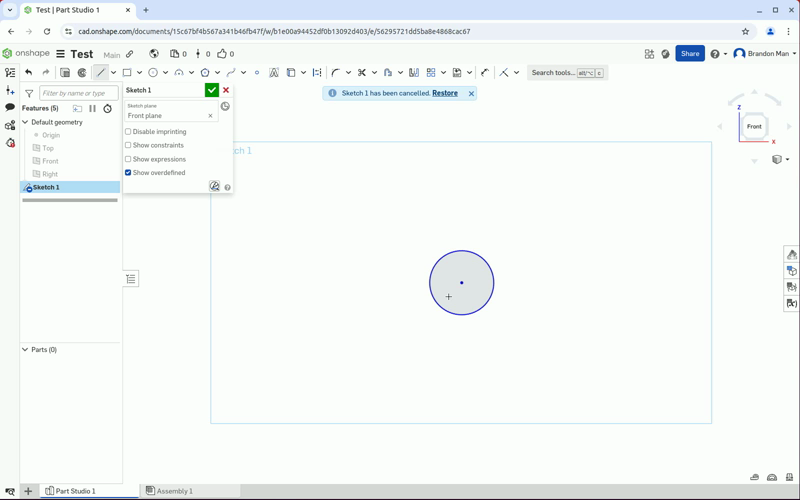
key_up(shift)
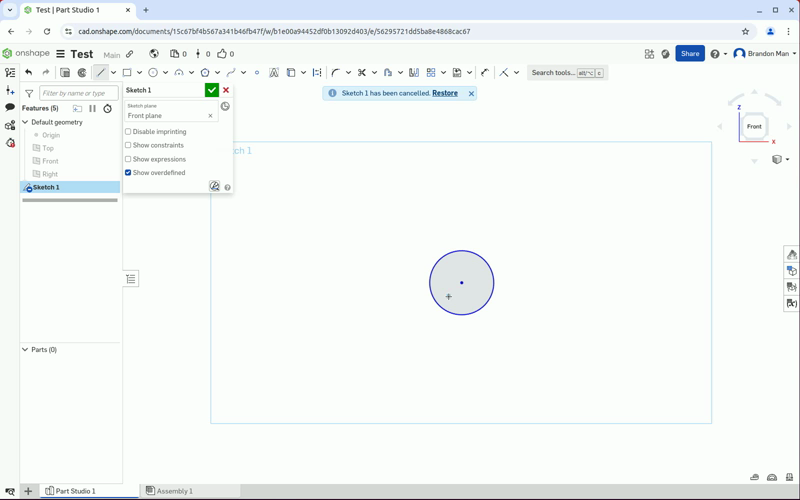
key_down(shift)
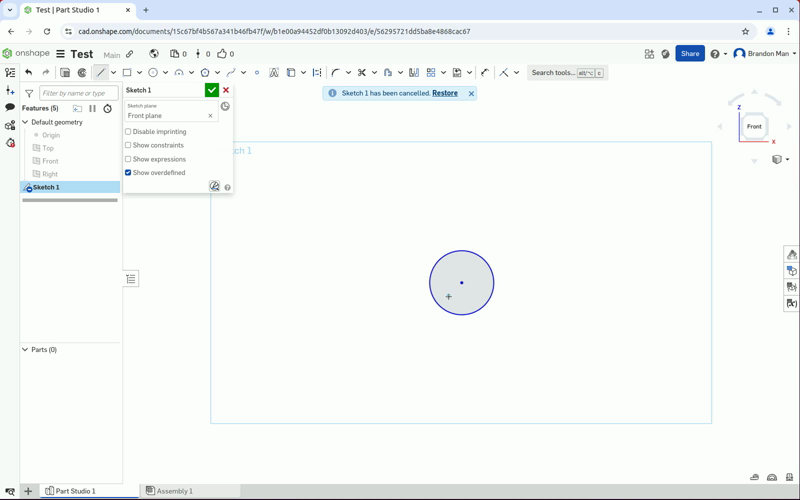
mouse_move(478, 296)
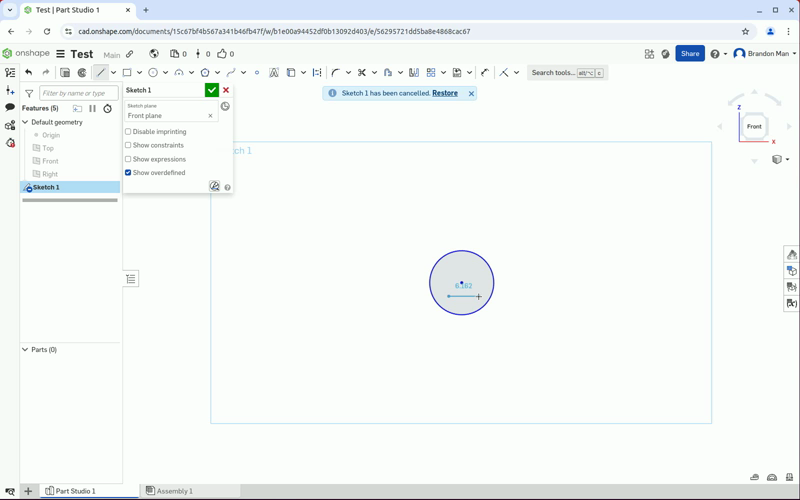
mouse_move(474, 296)
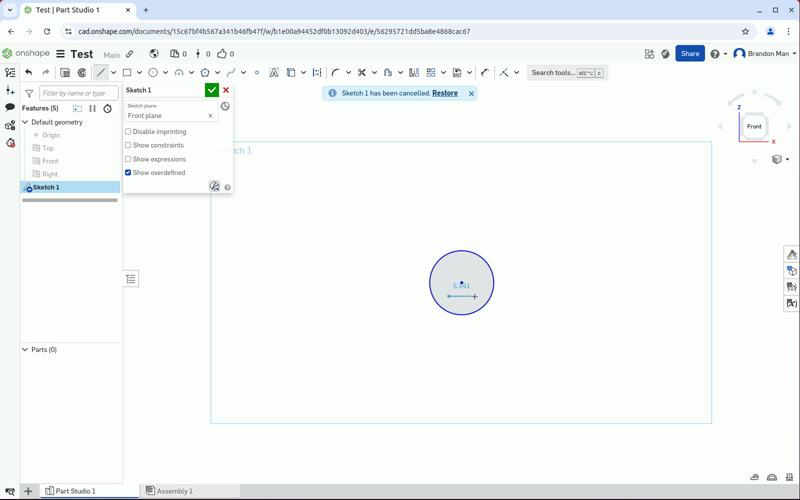
click(474, 296)
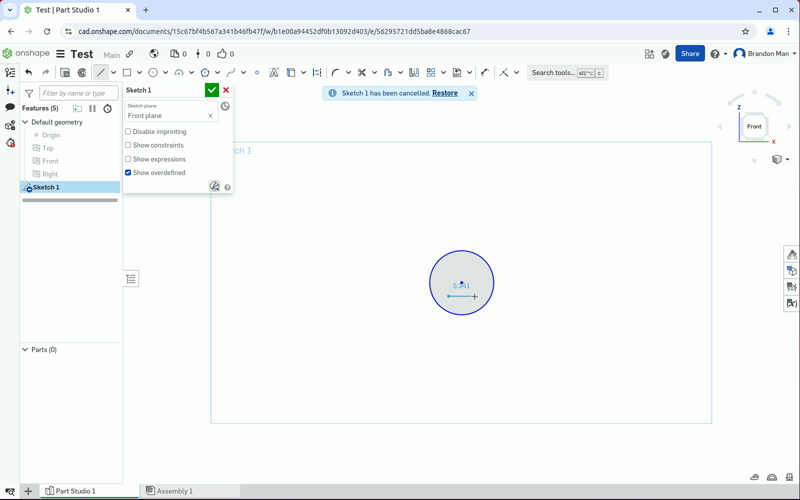
key_up(shift)
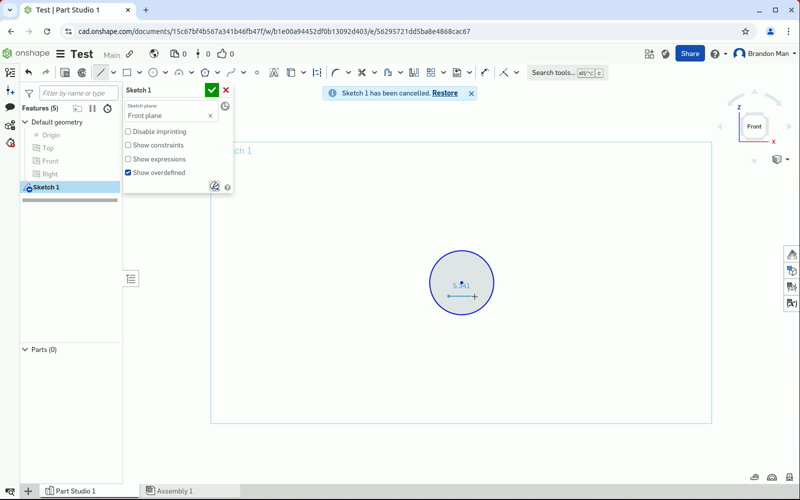
key_down(shift)
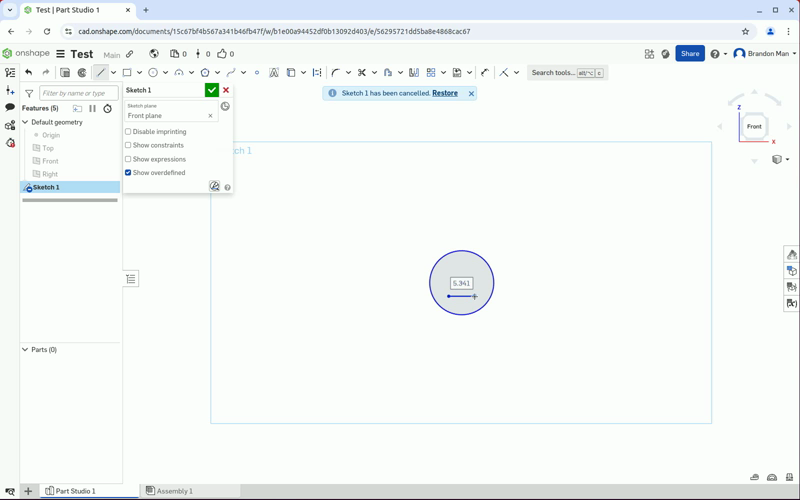
mouse_move(504, 296)
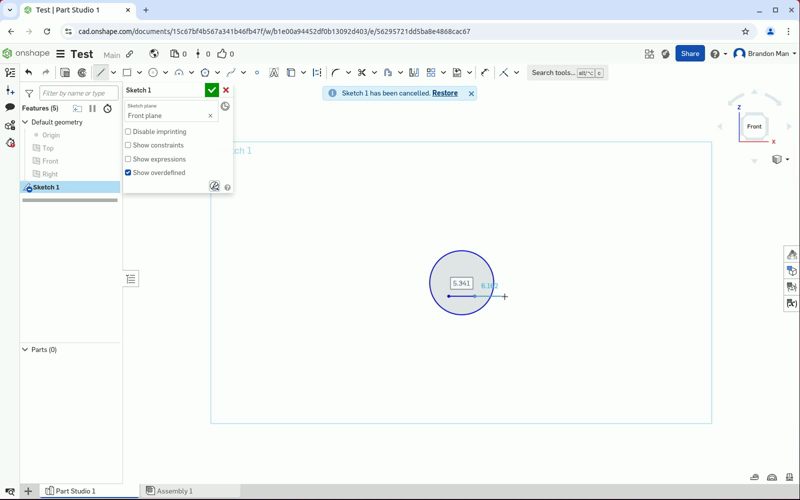
mouse_move(474, 269)
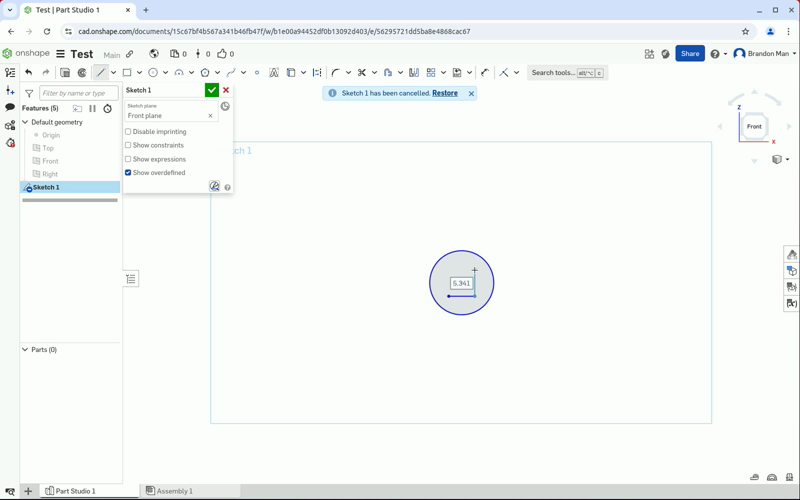
click(474, 269)
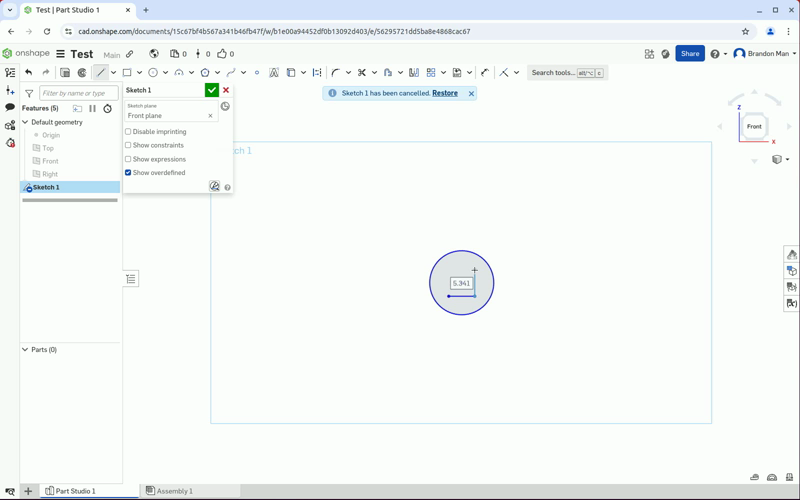
key_up(shift)
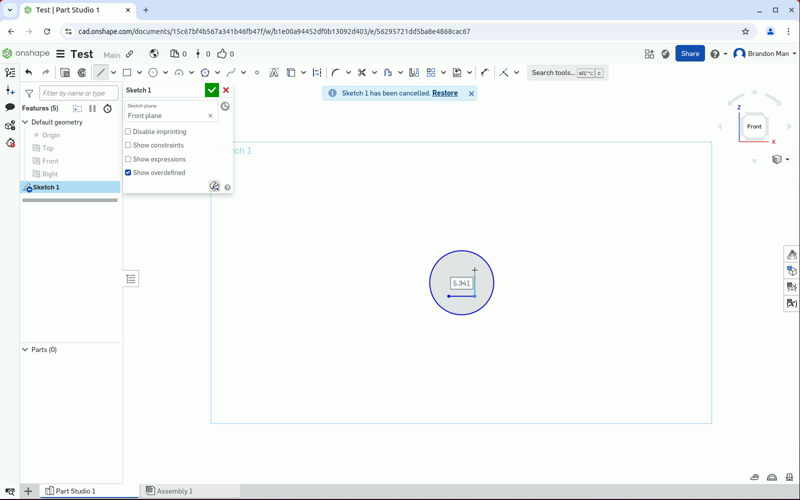
key_down(shift)
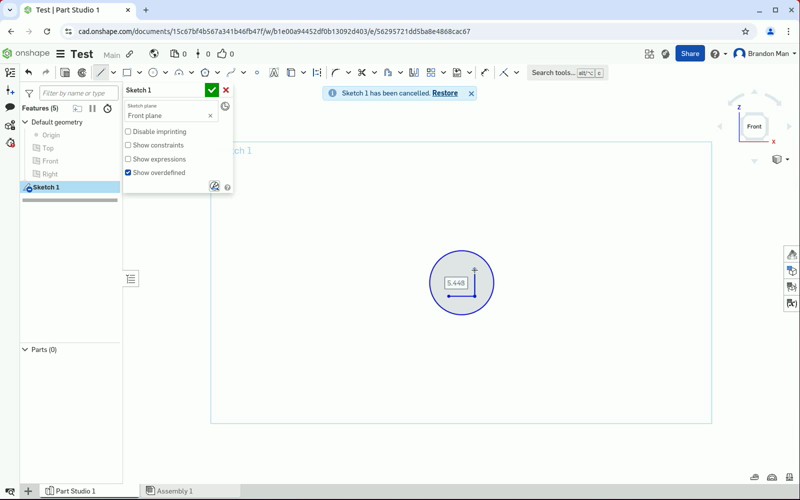
mouse_move(504, 269)
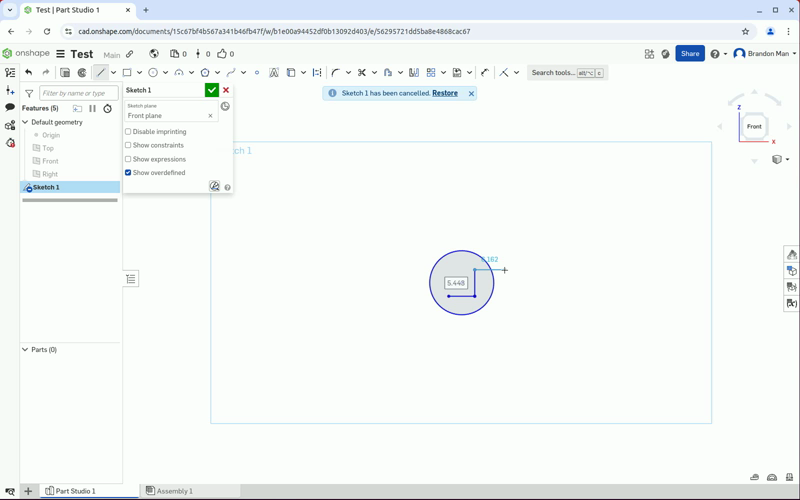
mouse_move(448, 269)
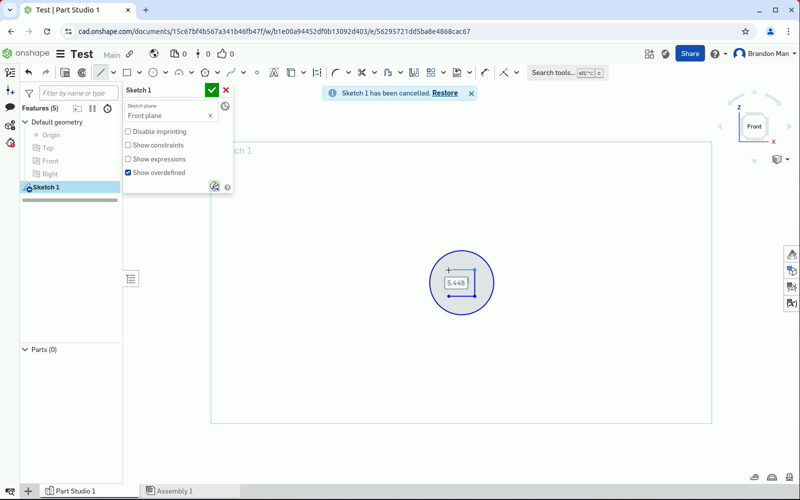
click(448, 269)
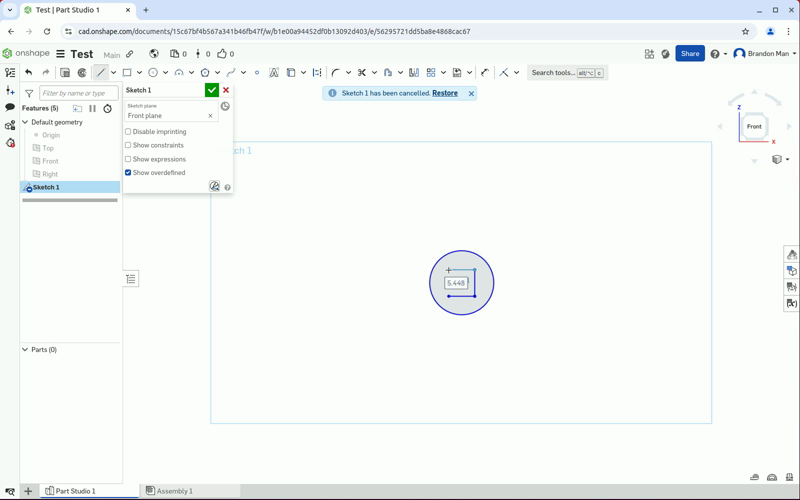
key_up(shift)
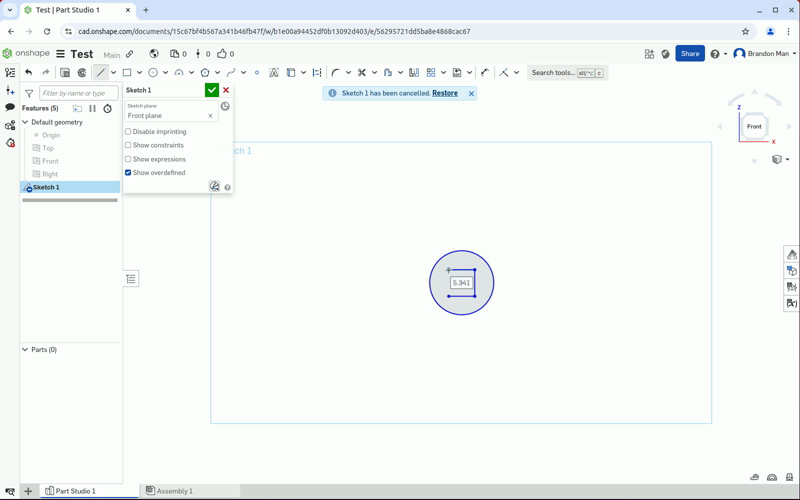
mouse_move(478, 269)
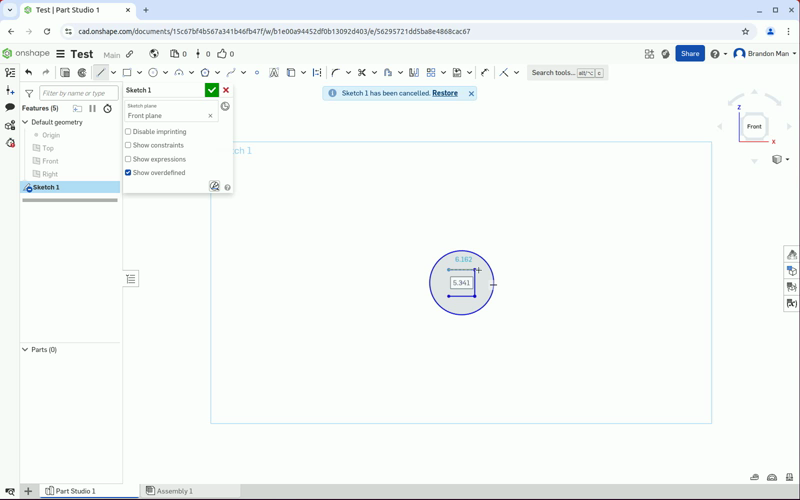
key_down(shift)
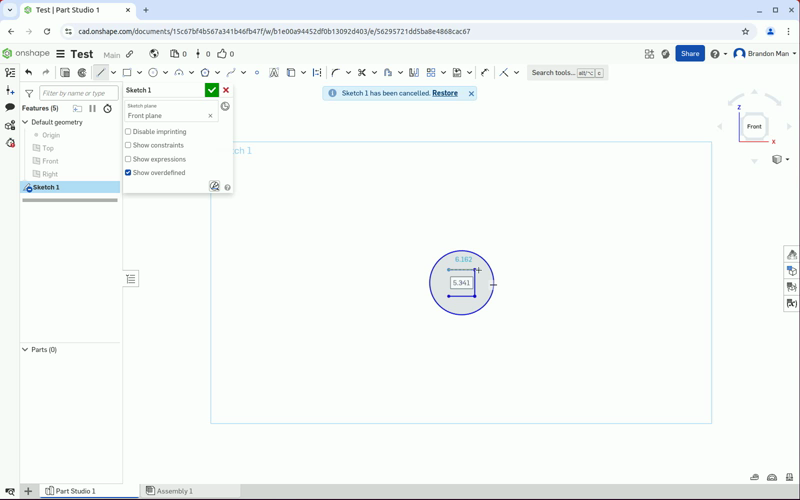
mouse_move(448, 296)
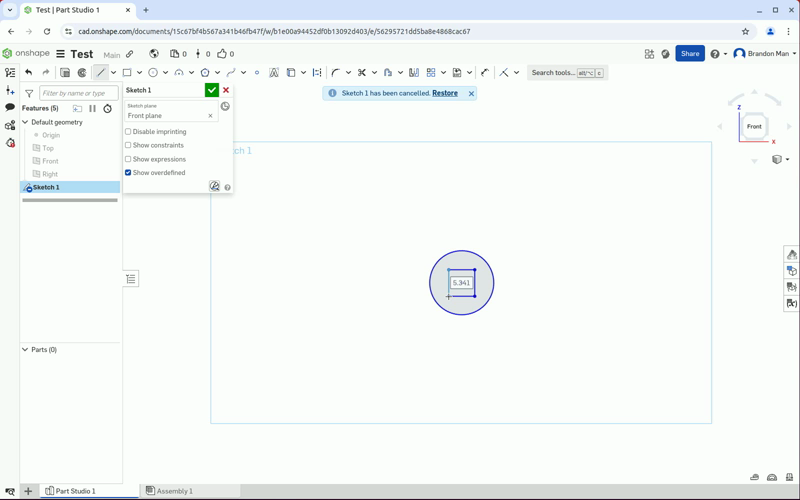
key_up(shift)
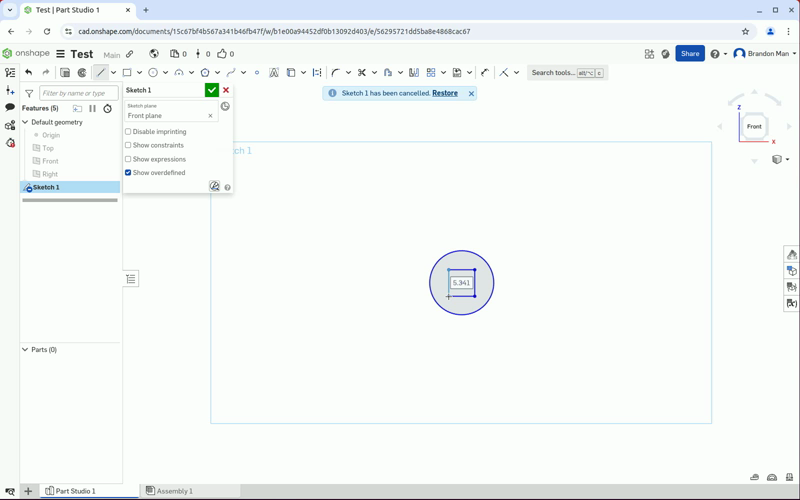
click(448, 296)
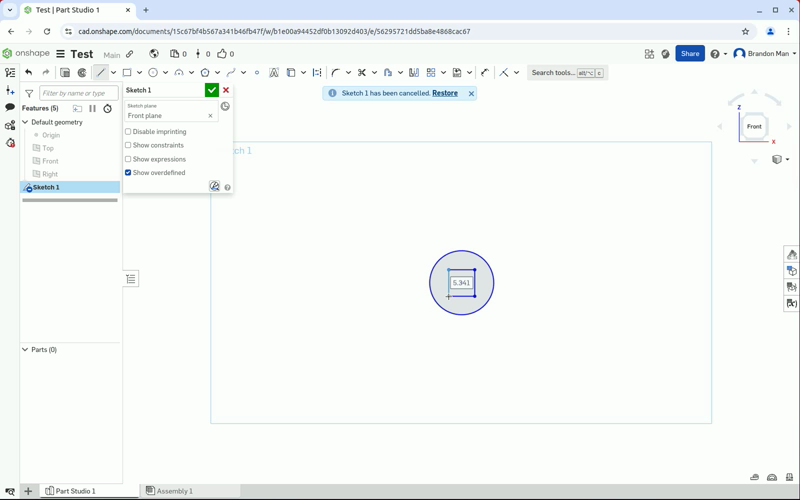
key(esc)
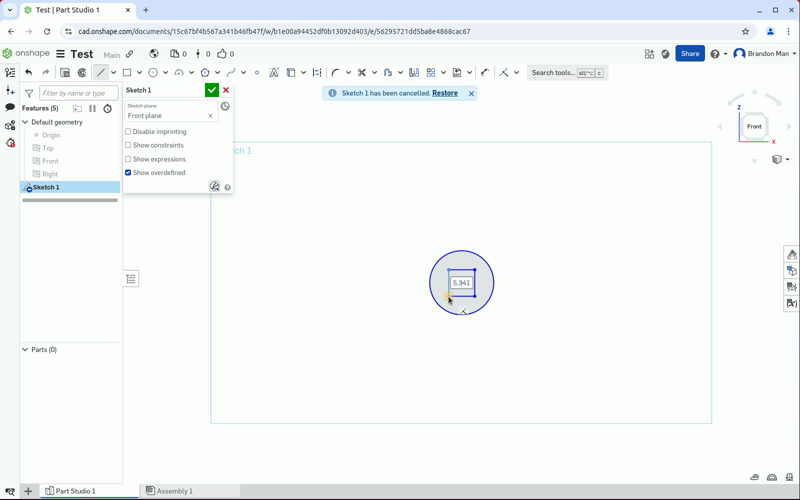
mouse_move(436, 277)
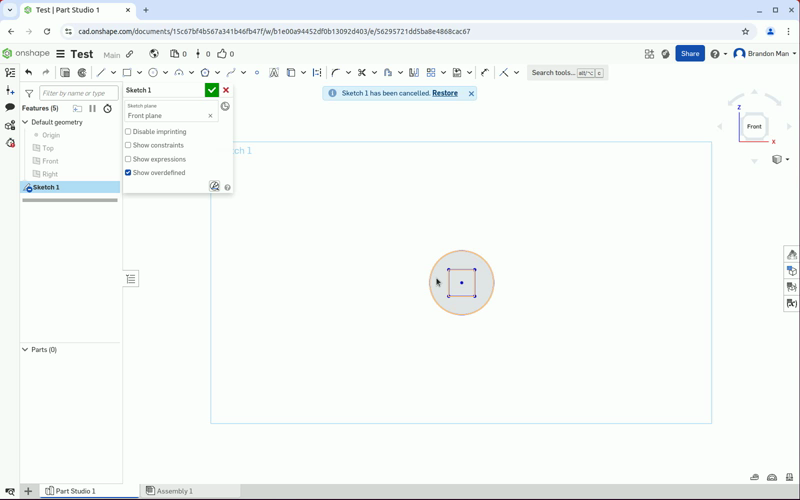
click(436, 277)
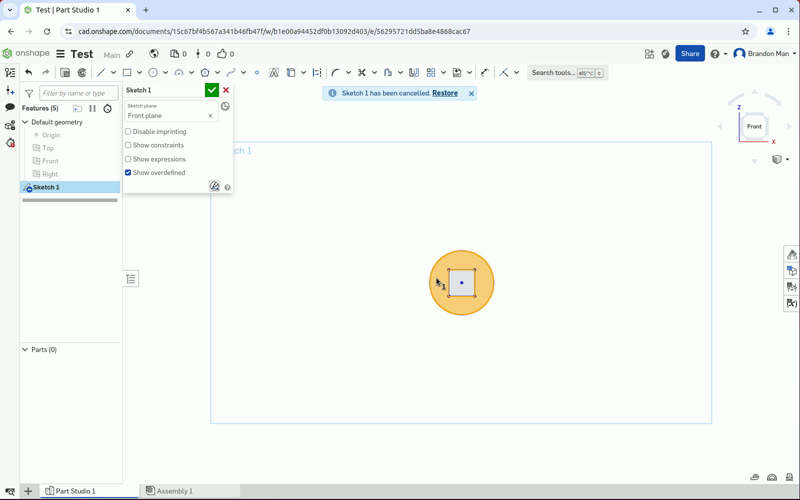
mouse_move(73, 352)
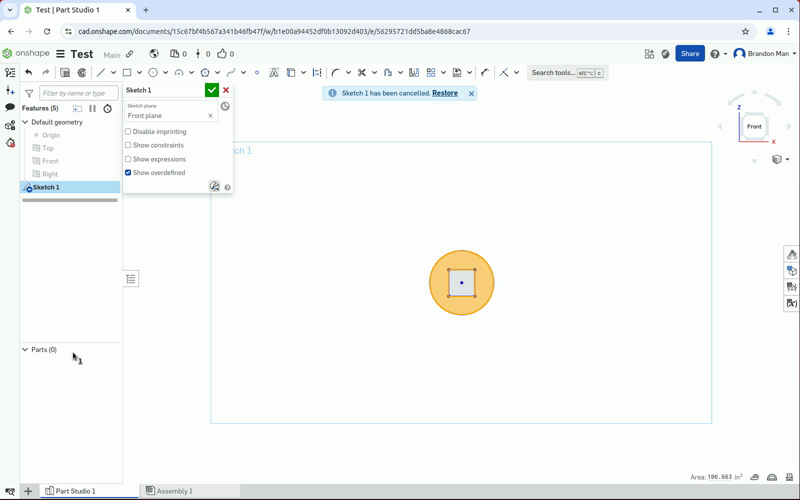
key(shift+y)
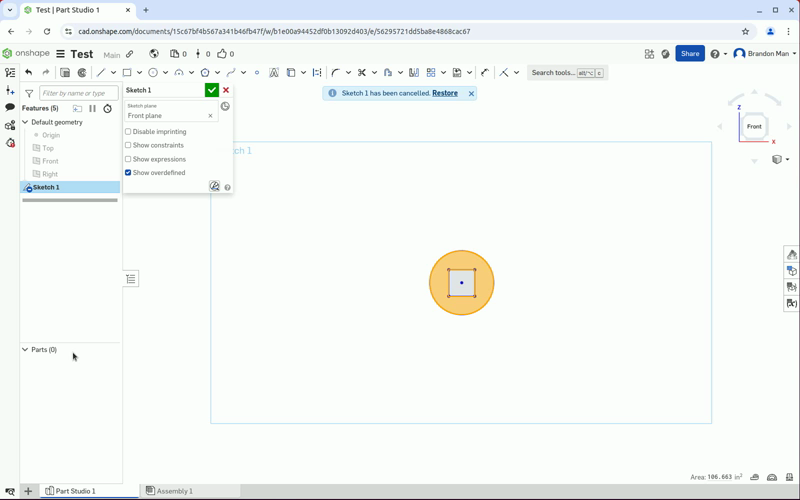
key(shift+e)
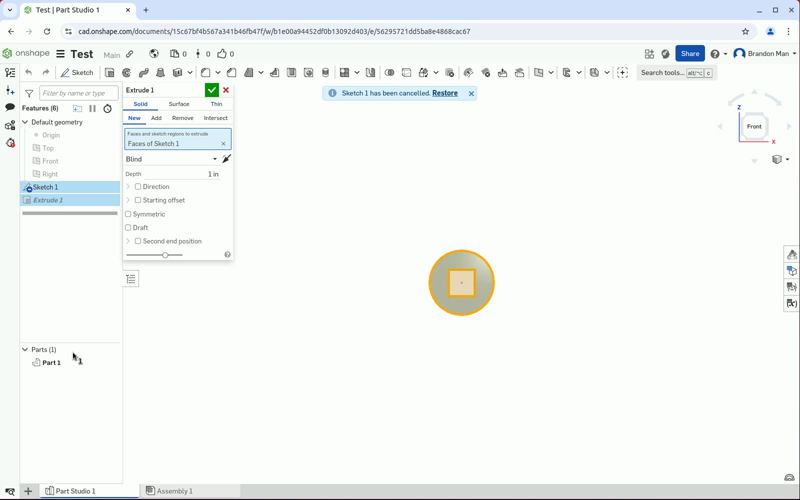
mouse_move(143, 106)
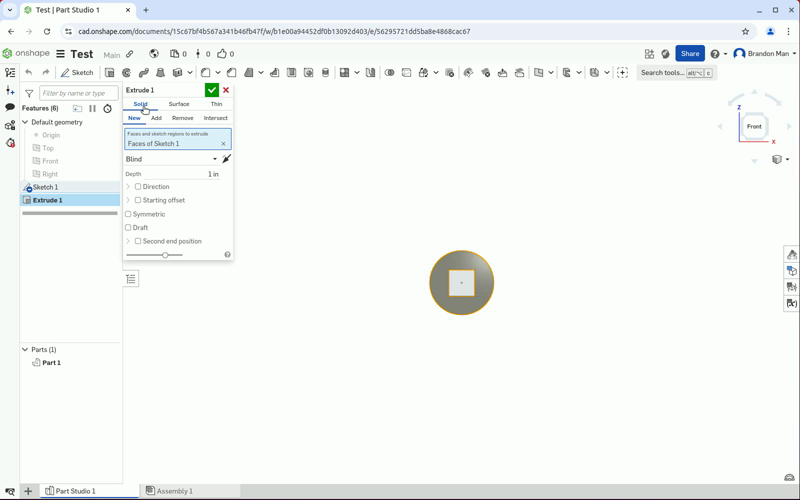
click(143, 106)
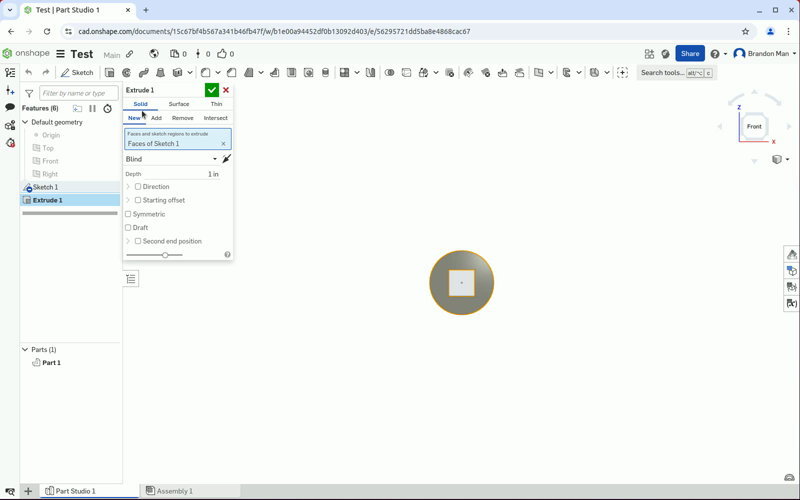
mouse_move(137, 120)
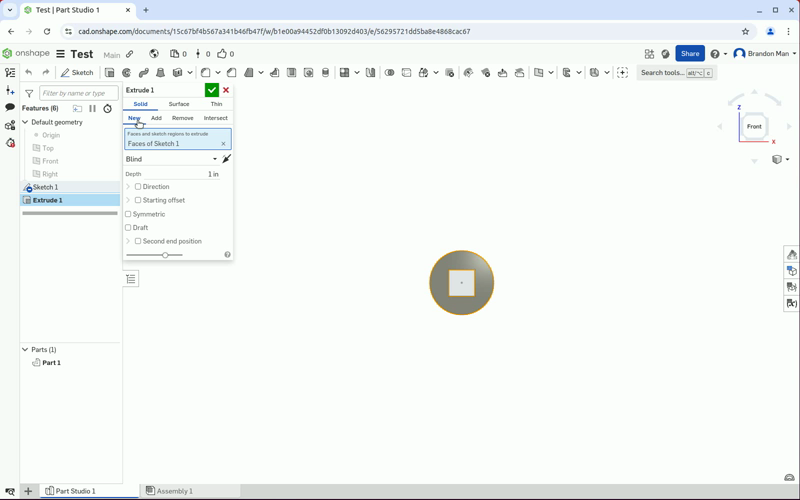
click(137, 120)
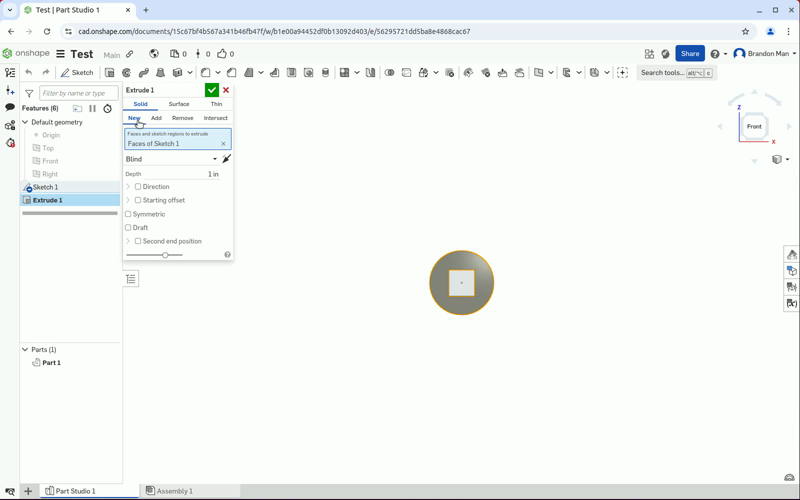
key(tab, 4)
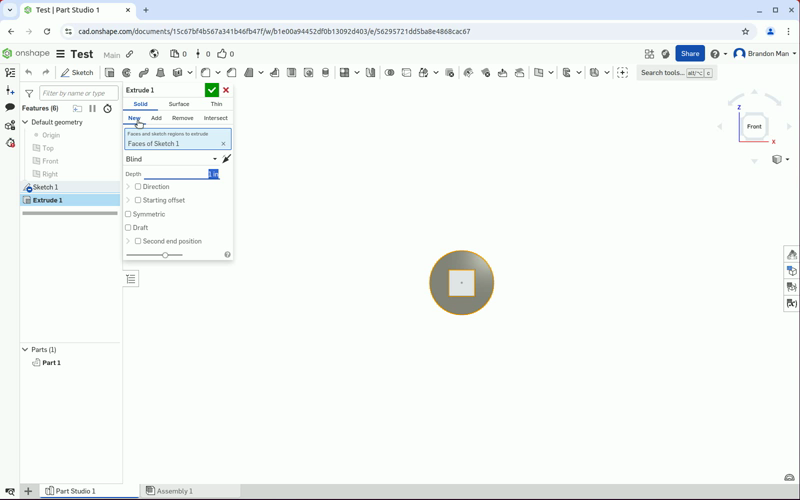
text(3.129)
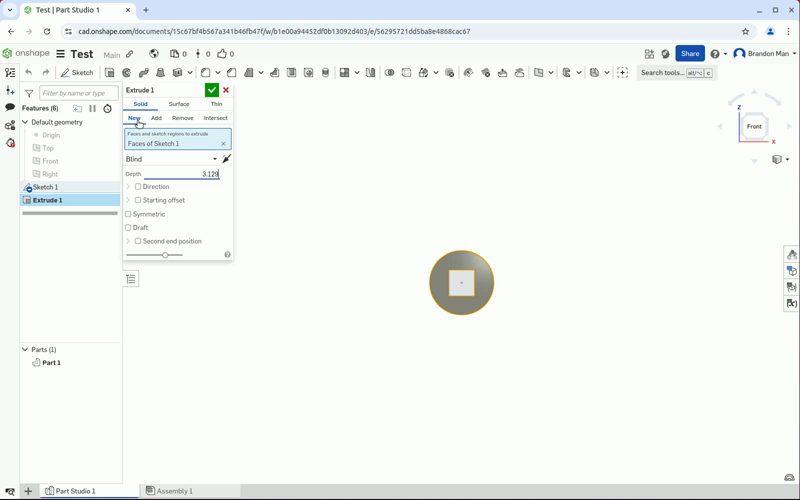
key(enter)
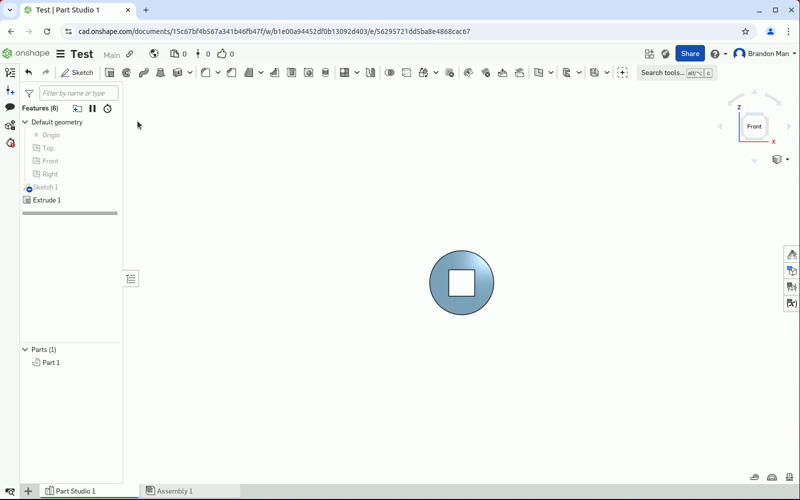
key(shift+h)
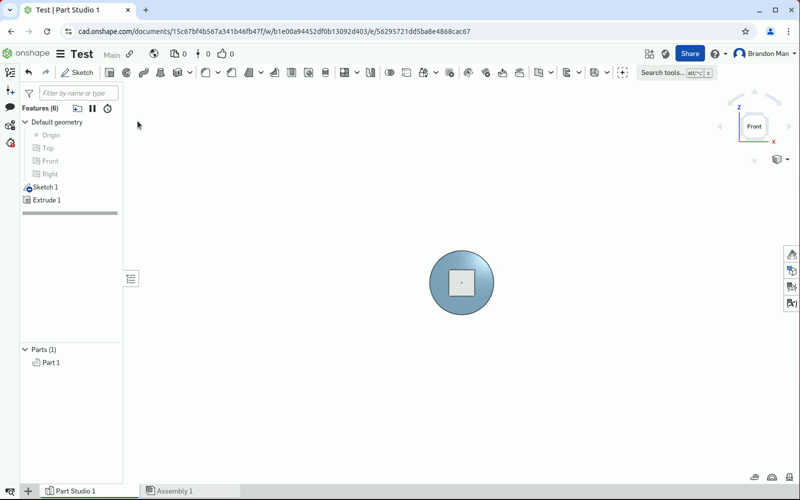
key(shift+h)
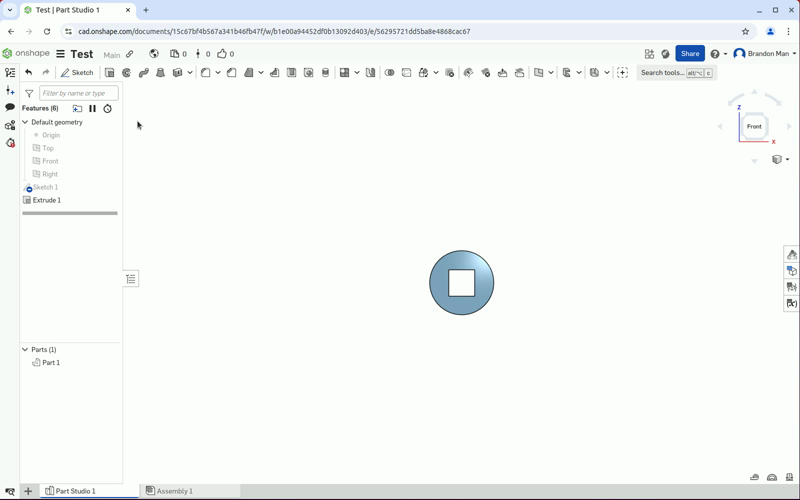
mouse_move(73, 189)
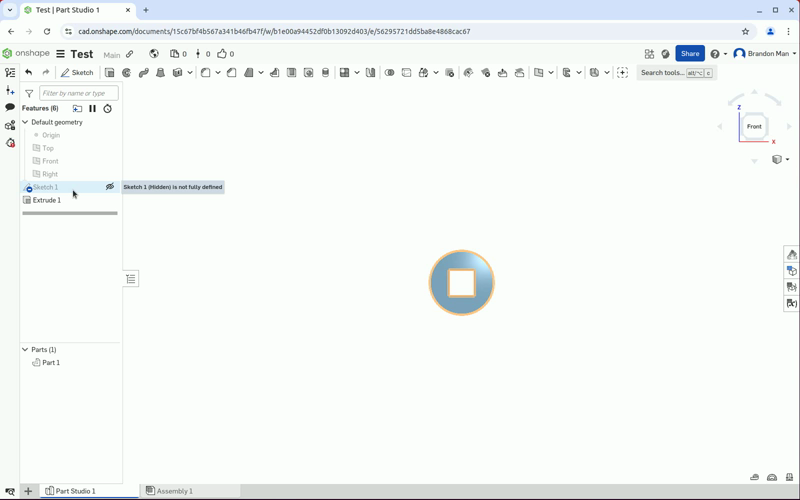
click(73, 189)
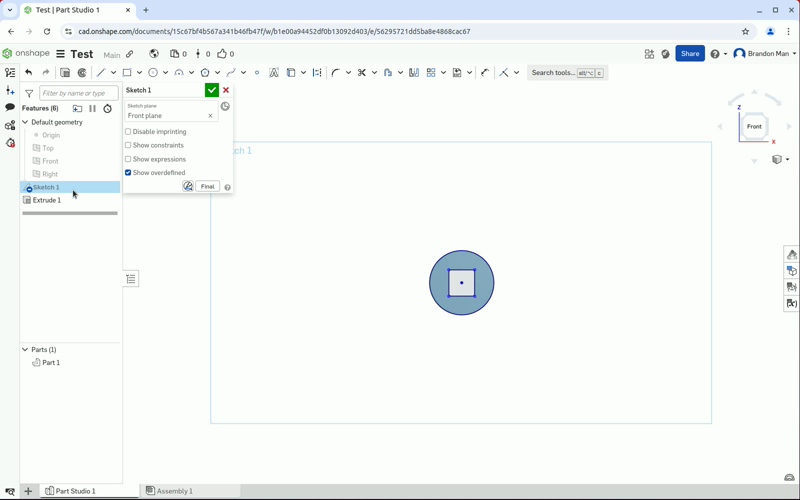
mouse_move(229, 92)
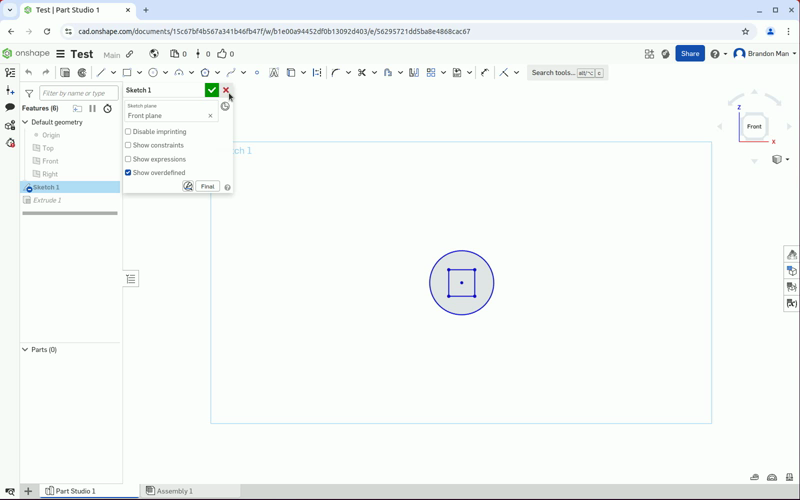
click(229, 92)
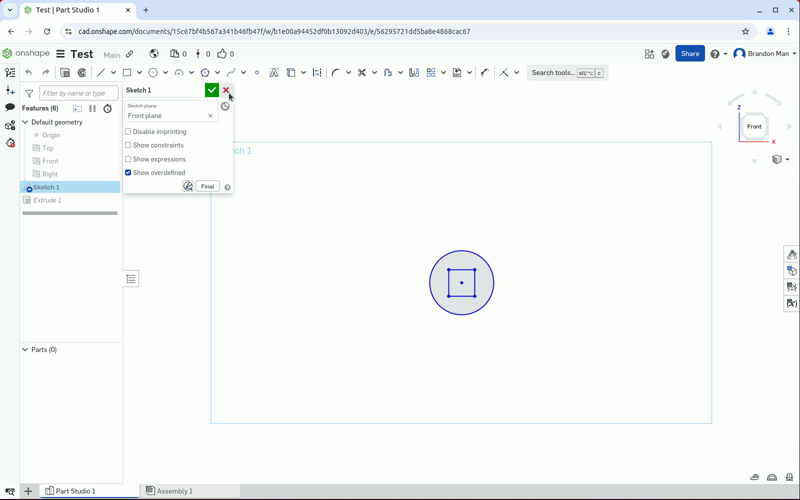
key(shift+s)
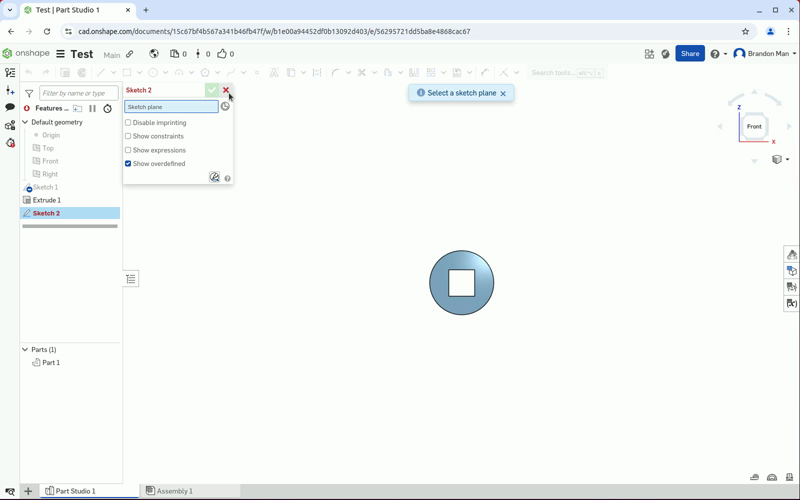
mouse_move(73, 163)
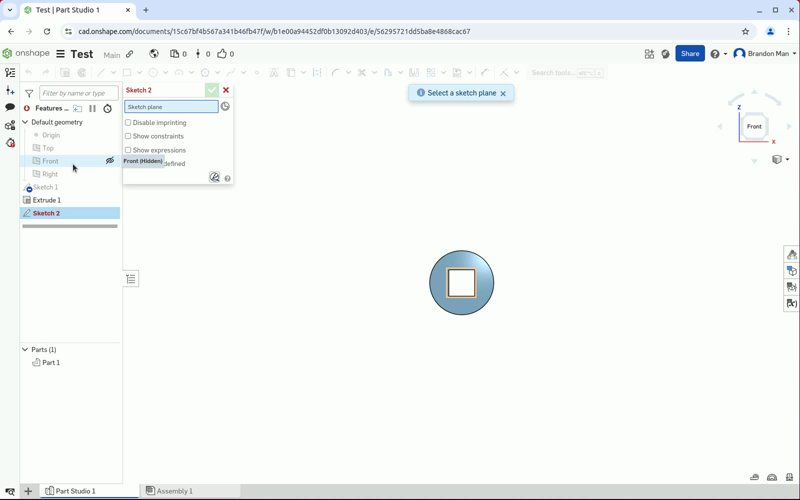
click(73, 163)
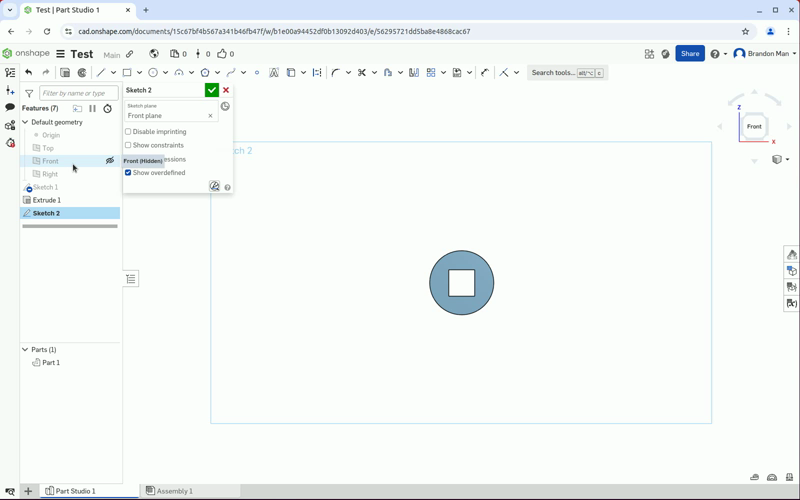
mouse_move(73, 352)
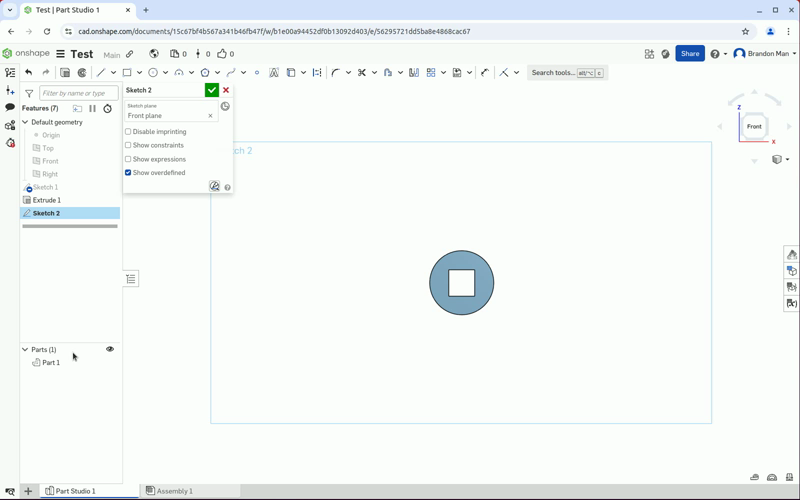
key(y)
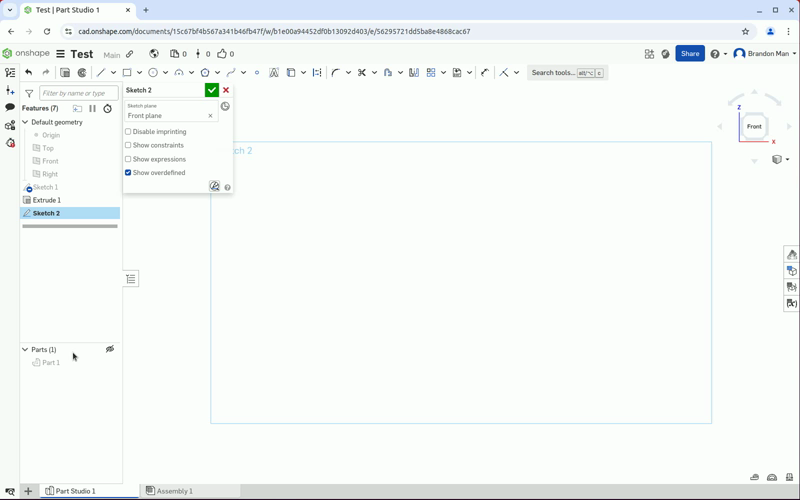
key(c)
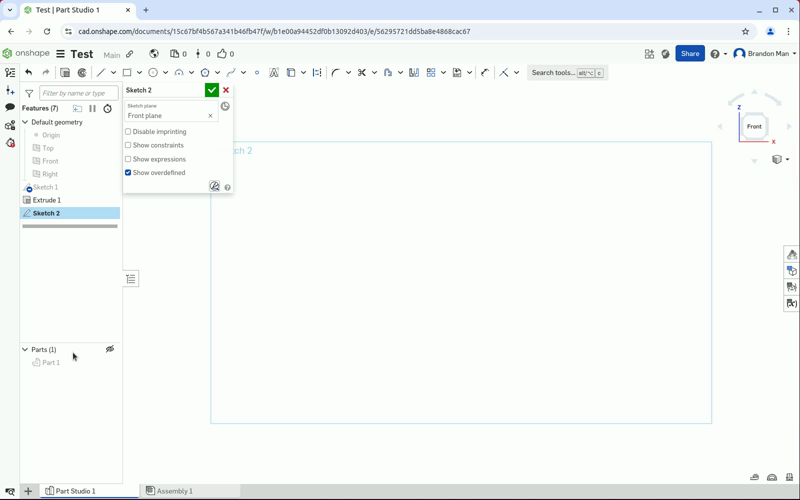
key_down(shift)
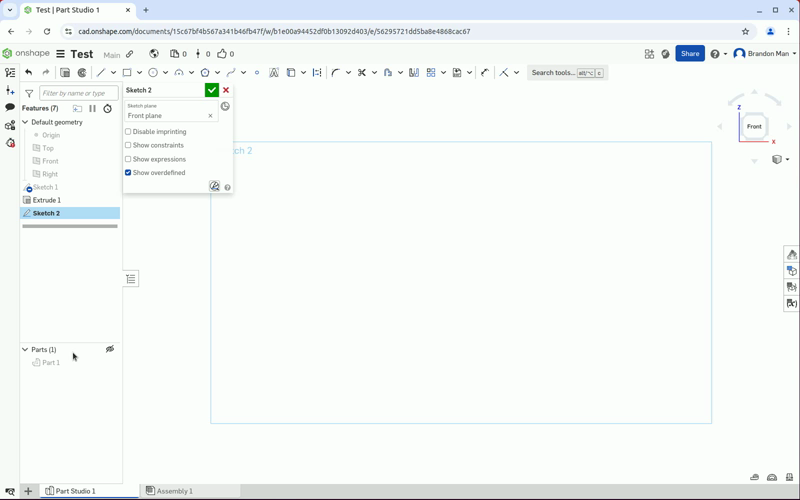
mouse_move(538, 282)
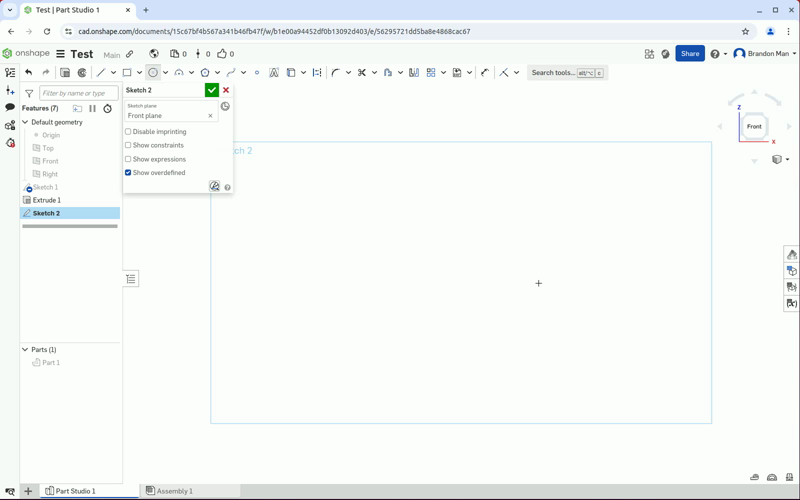
click(538, 282)
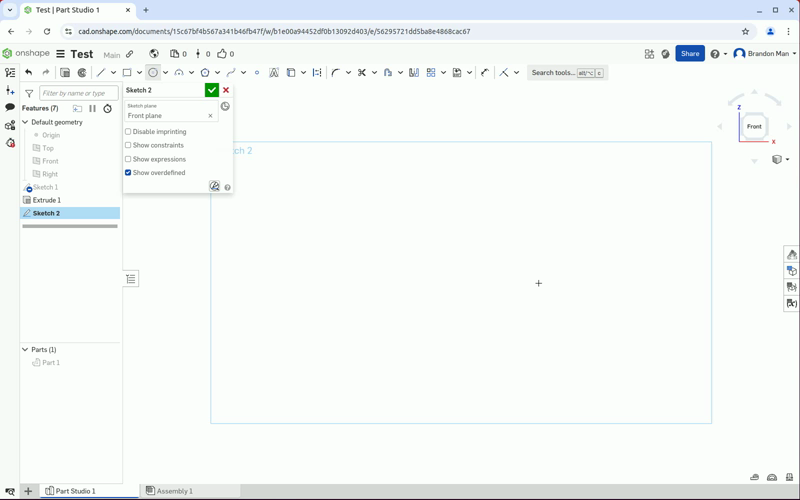
key_up(shift)
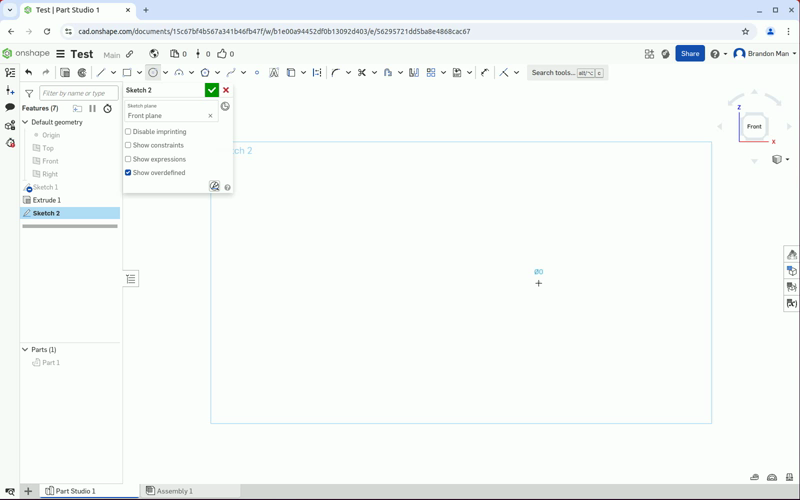
mouse_move(573, 282)
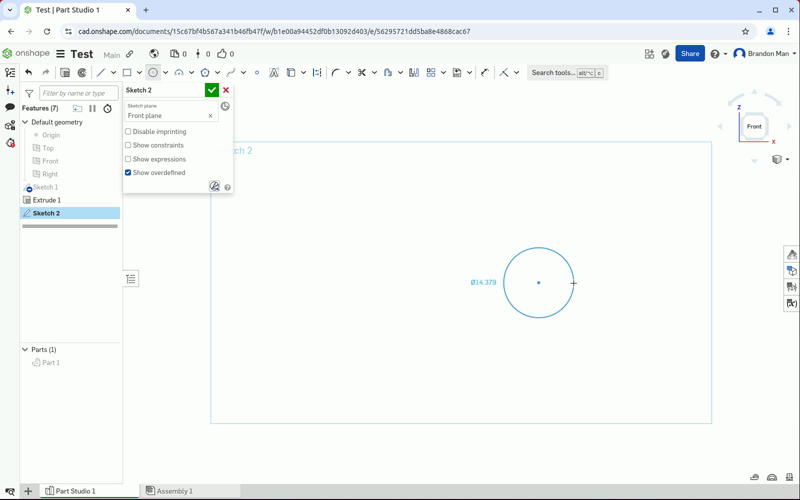
click(573, 282)
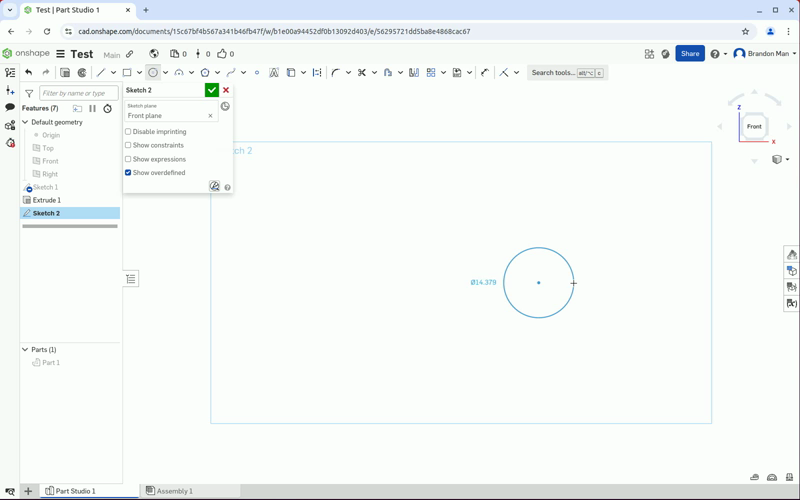
key(esc)
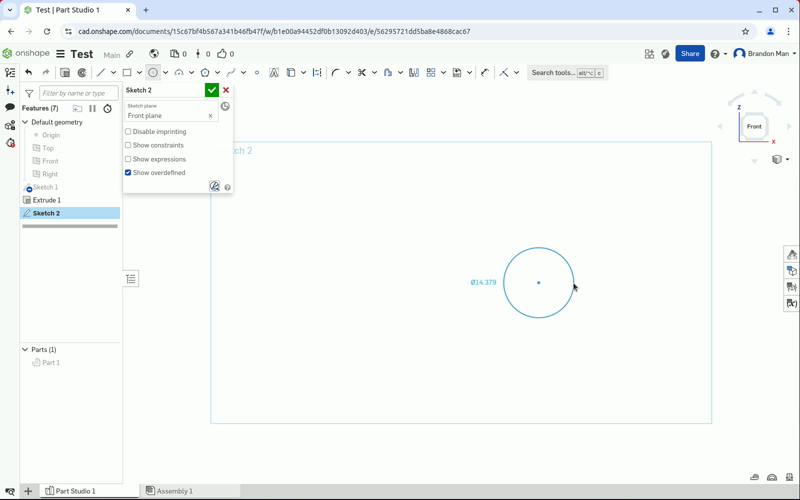
key(l)
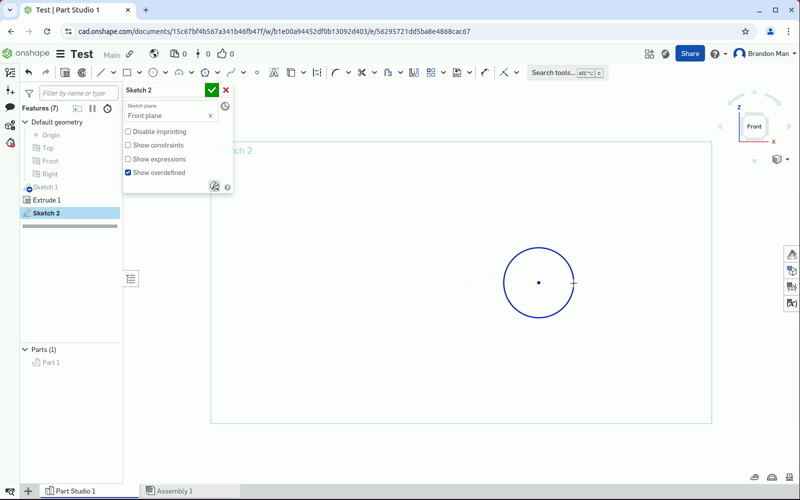
key_down(shift)
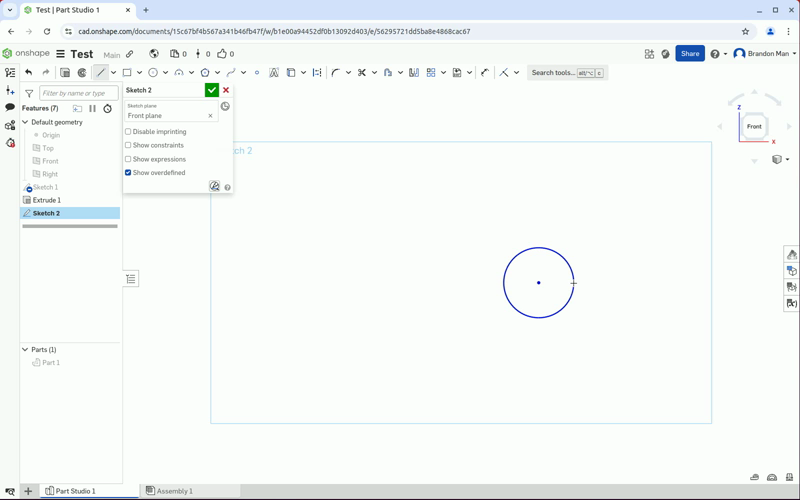
mouse_move(525, 295)
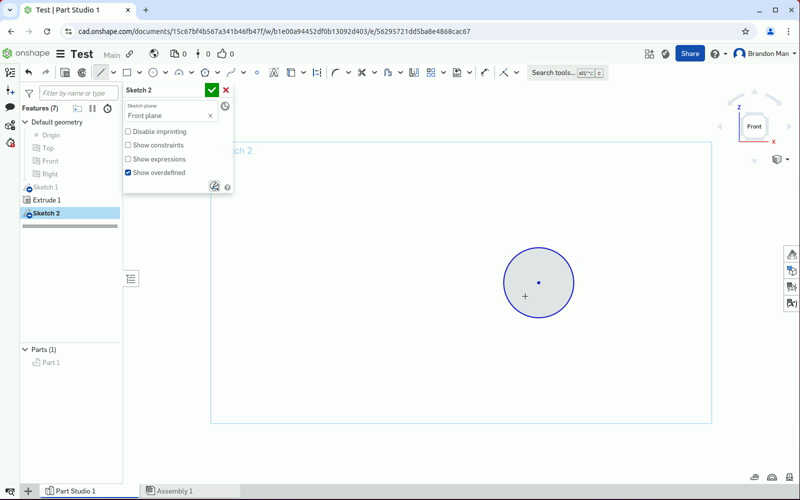
click(525, 295)
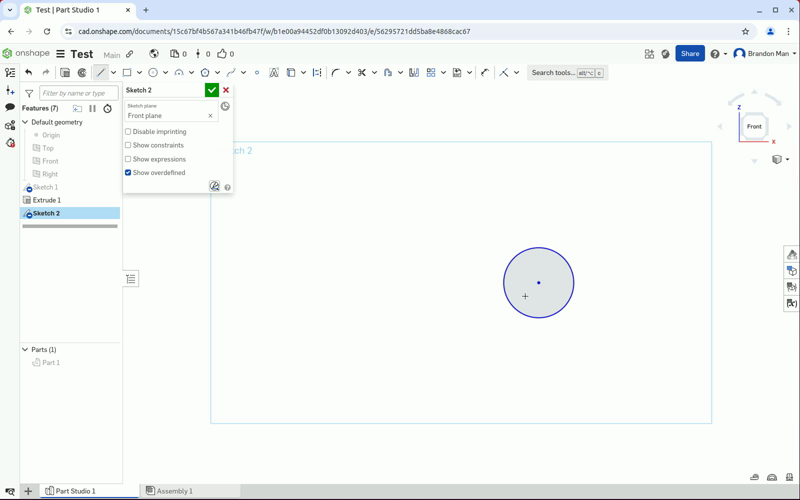
key_up(shift)
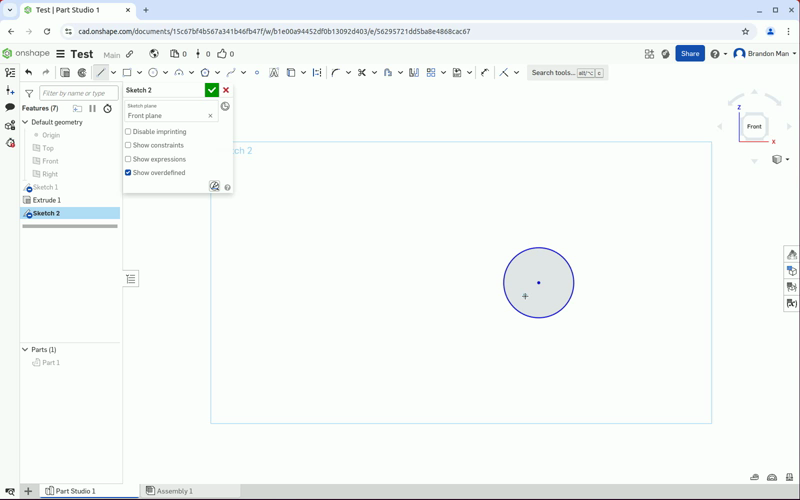
key_down(shift)
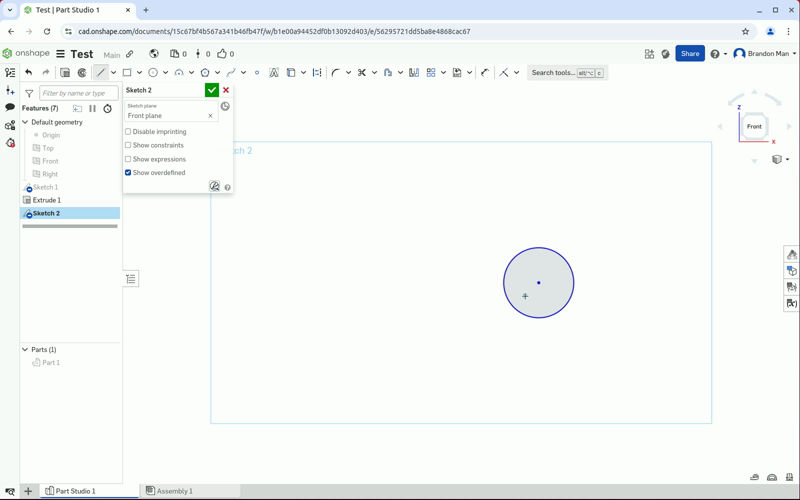
mouse_move(555, 295)
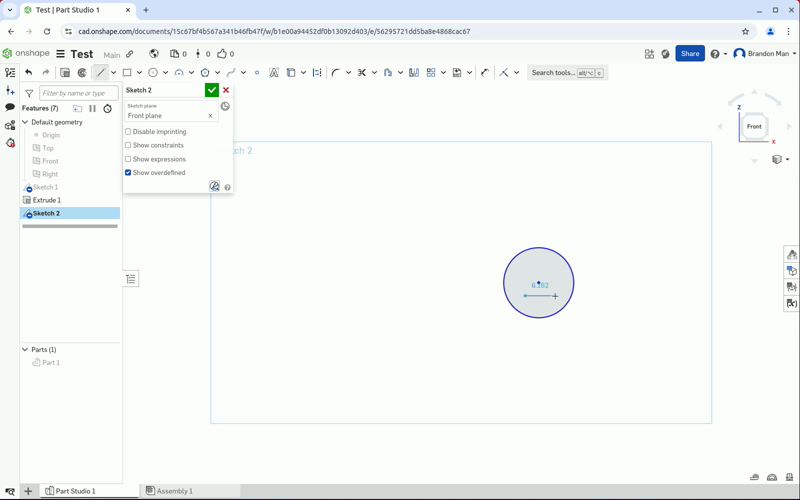
mouse_move(551, 295)
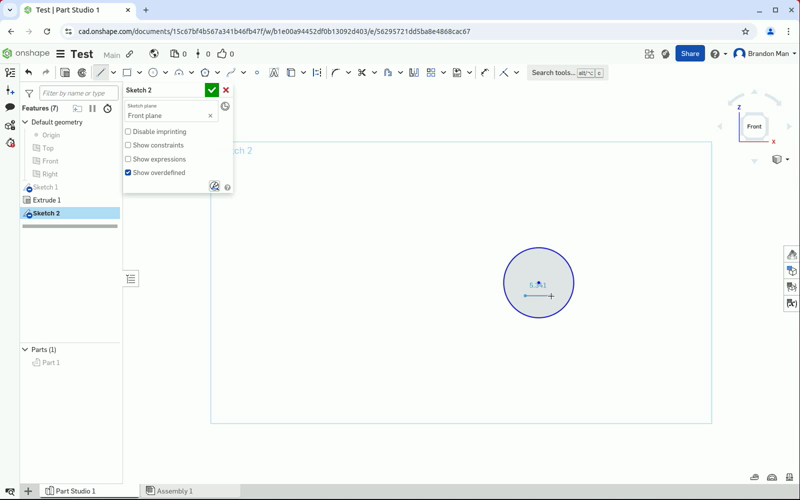
click(551, 295)
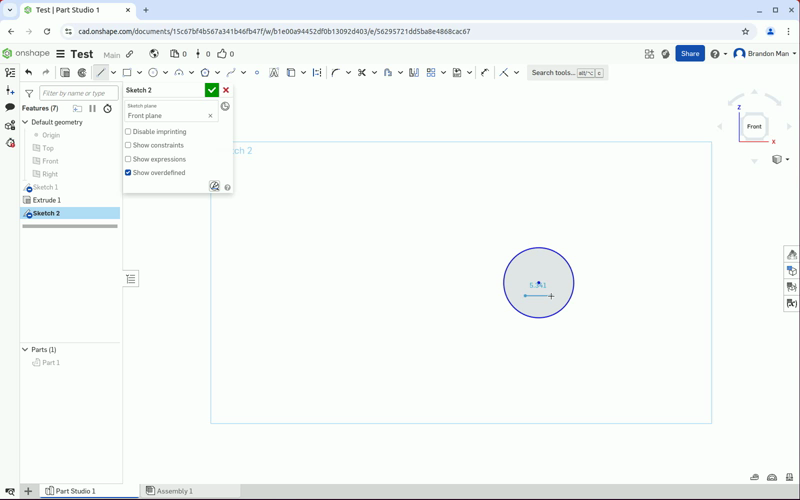
key_up(shift)
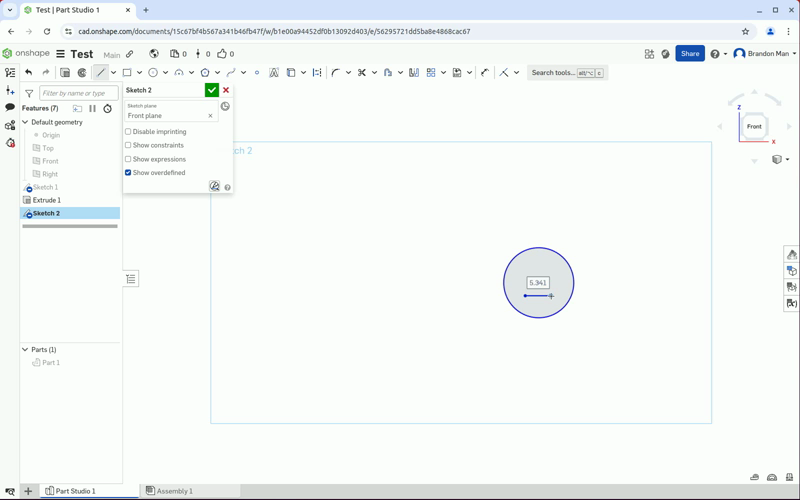
key_down(shift)
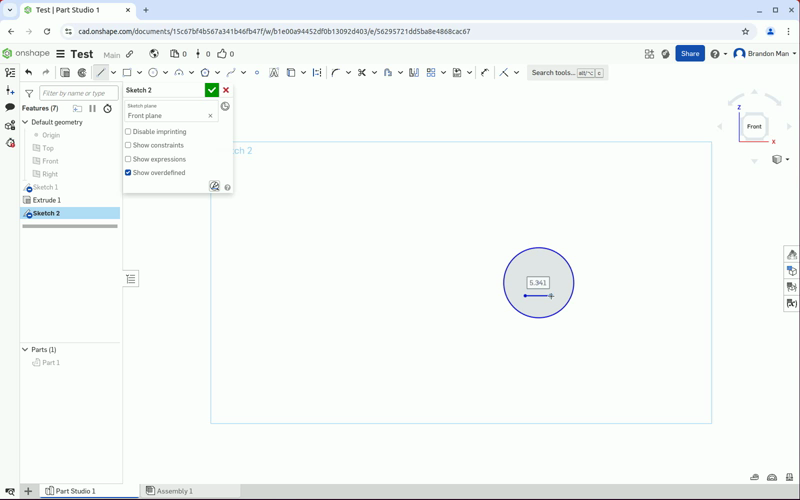
mouse_move(581, 295)
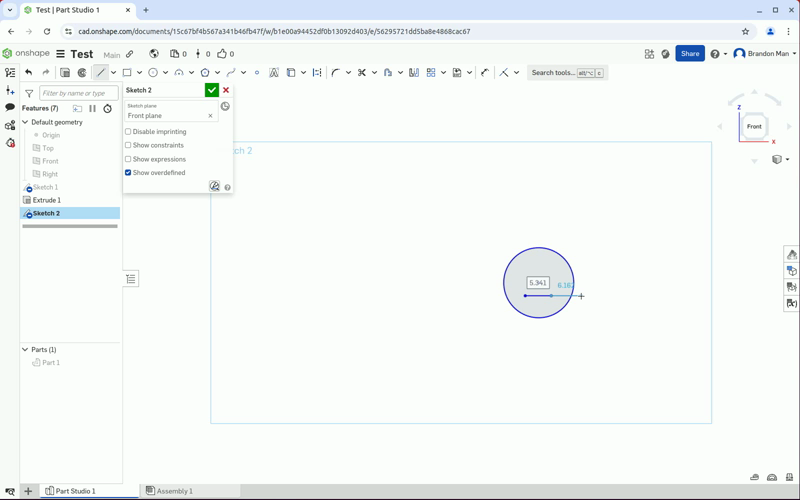
mouse_move(551, 270)
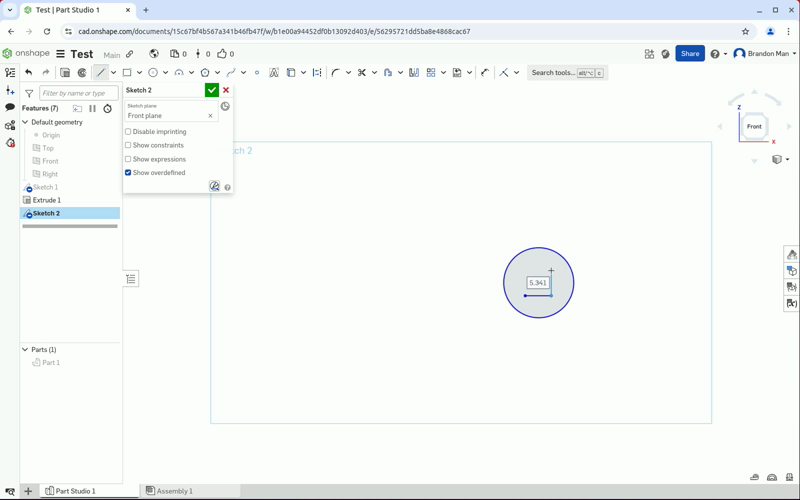
click(551, 270)
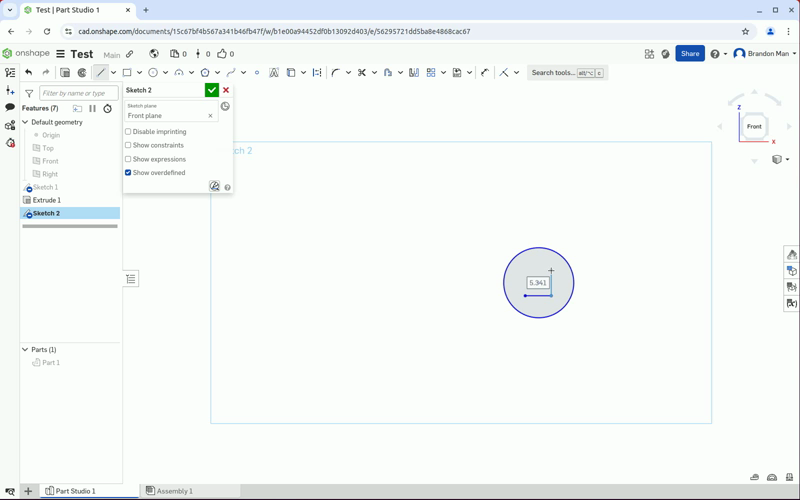
key_up(shift)
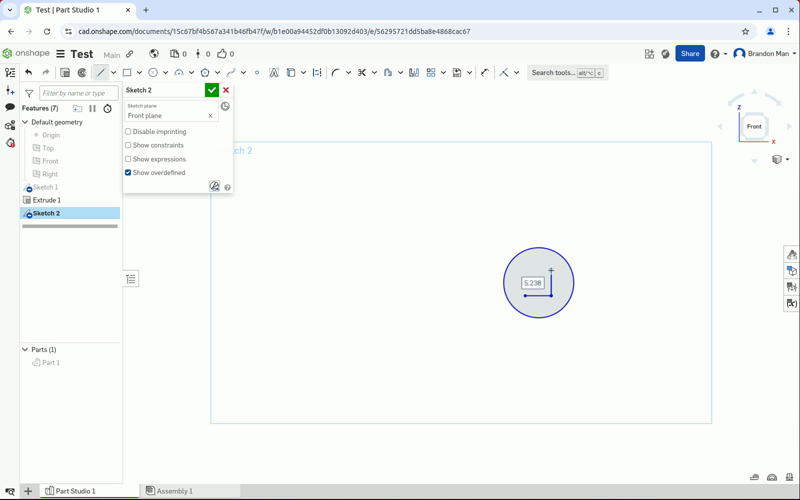
key_down(shift)
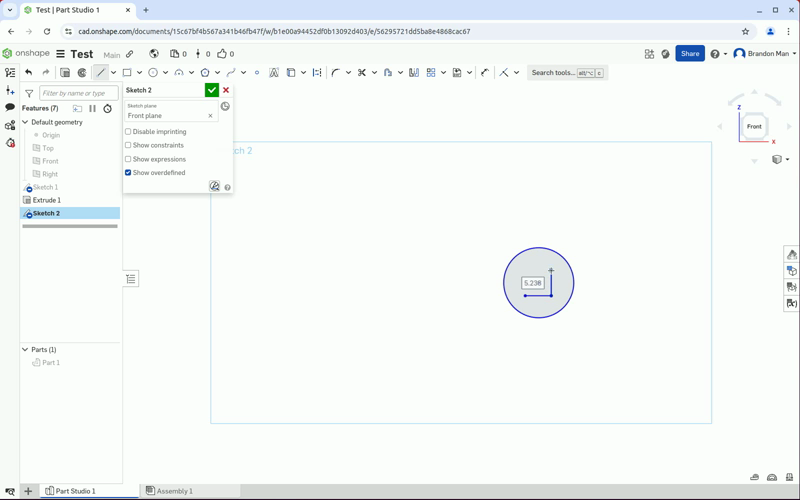
mouse_move(581, 270)
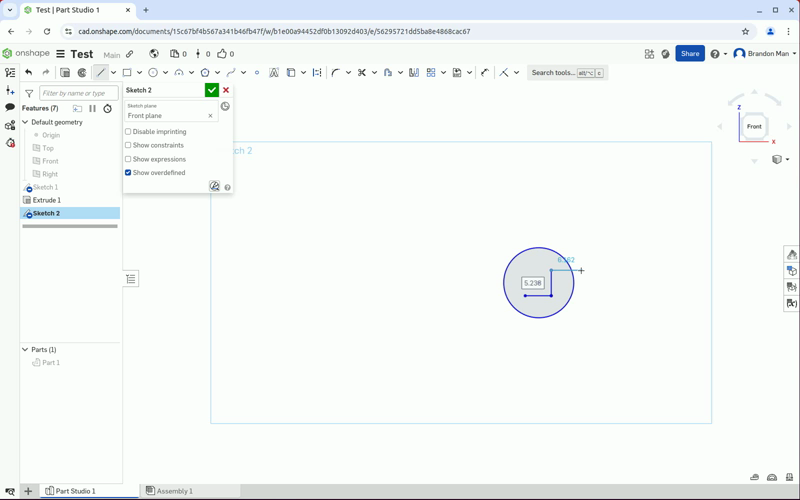
mouse_move(525, 270)
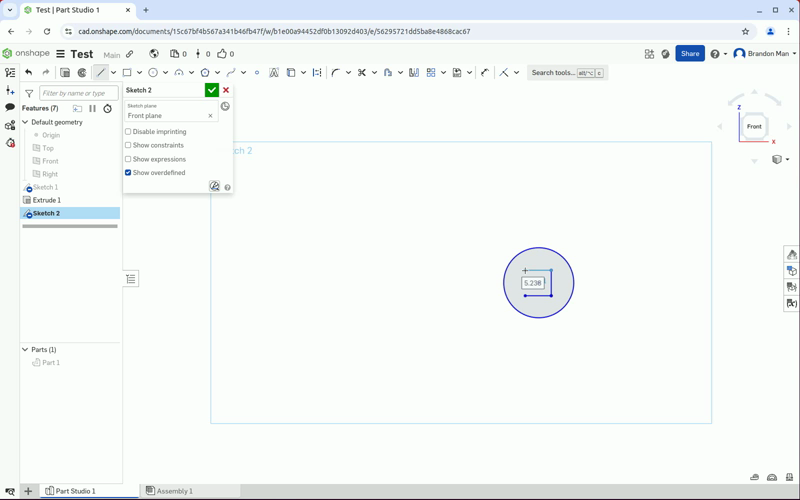
click(525, 270)
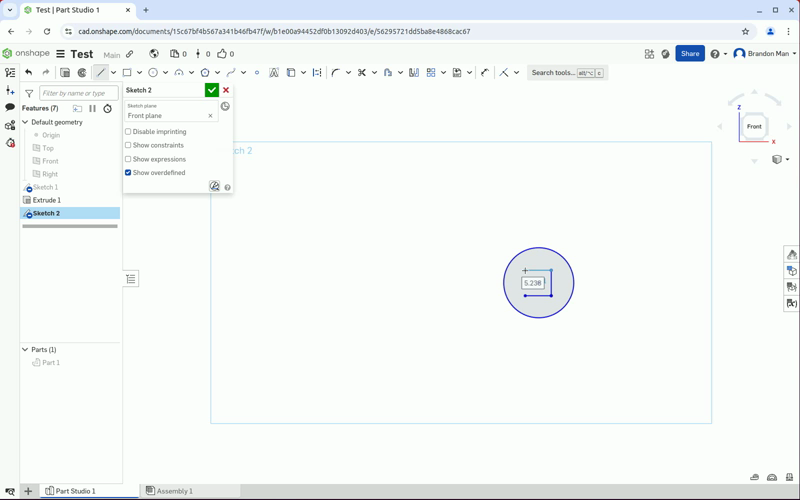
key_up(shift)
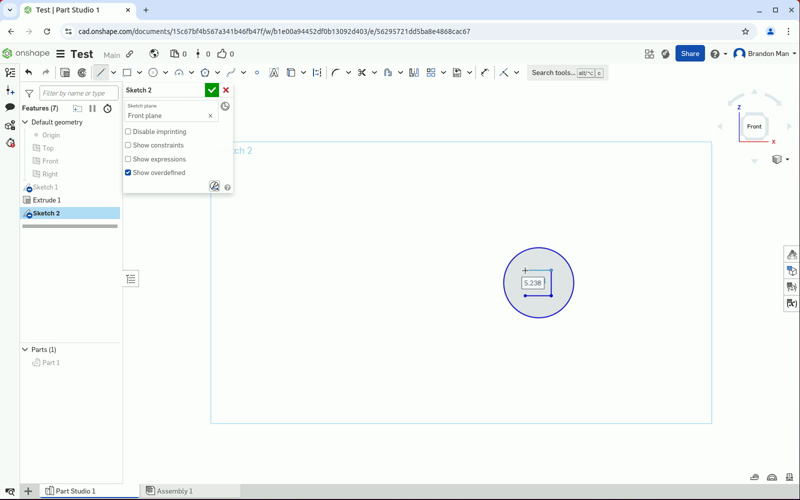
mouse_move(555, 270)
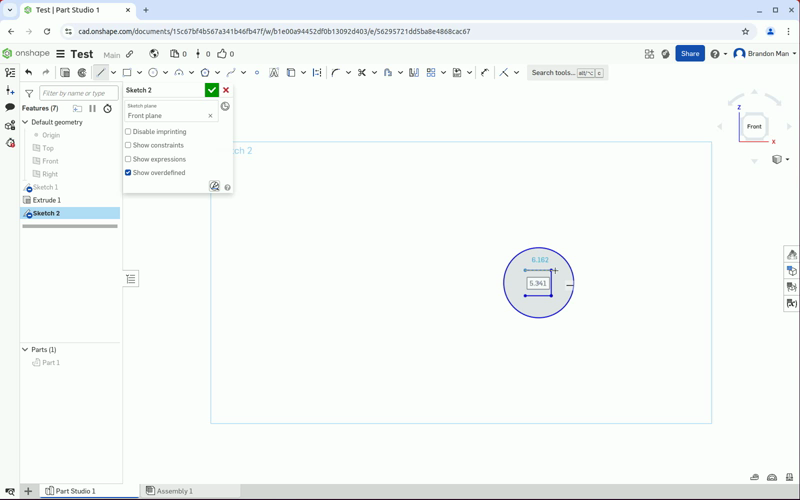
key_down(shift)
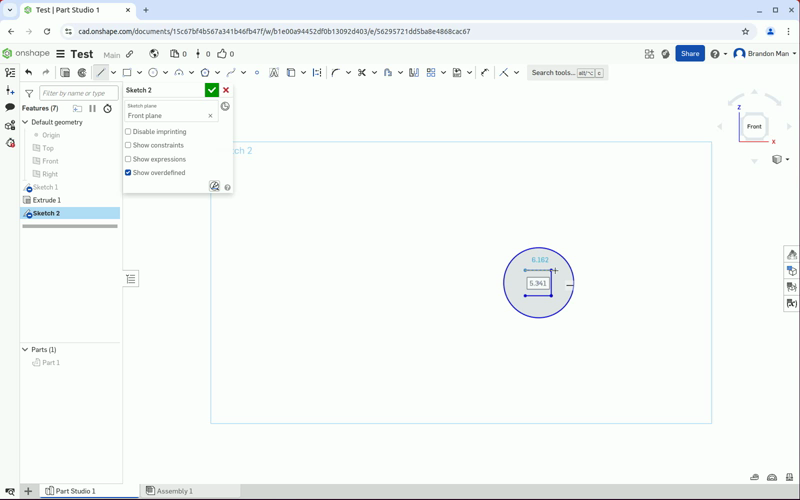
mouse_move(525, 295)
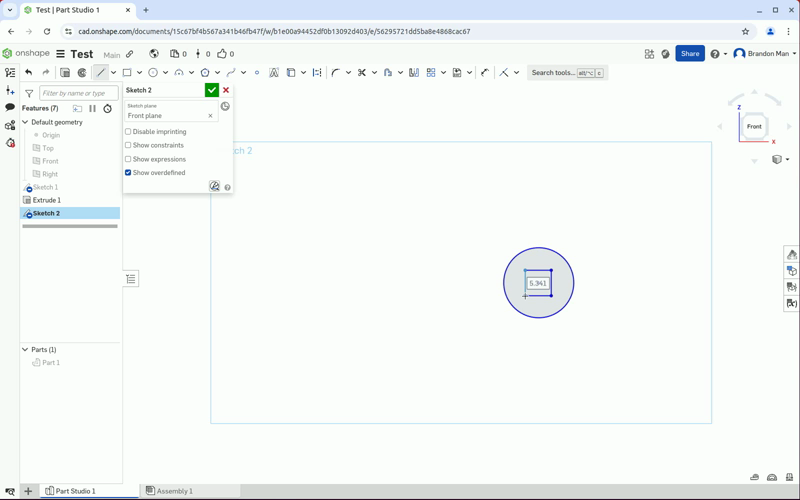
key_up(shift)
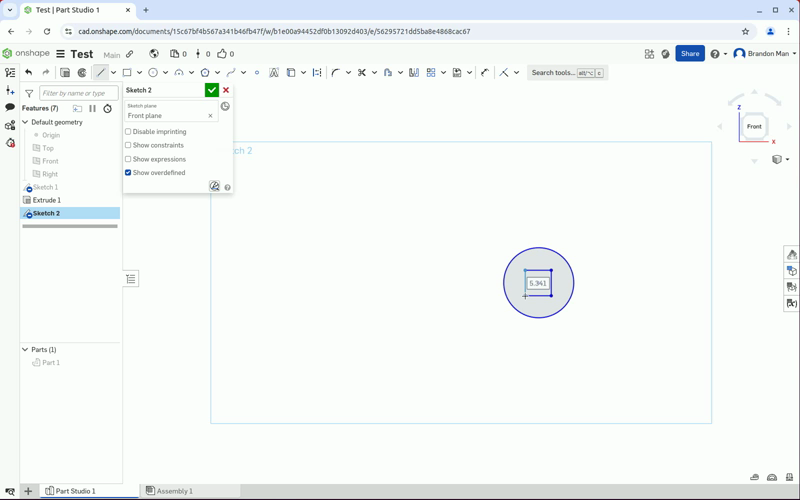
click(525, 295)
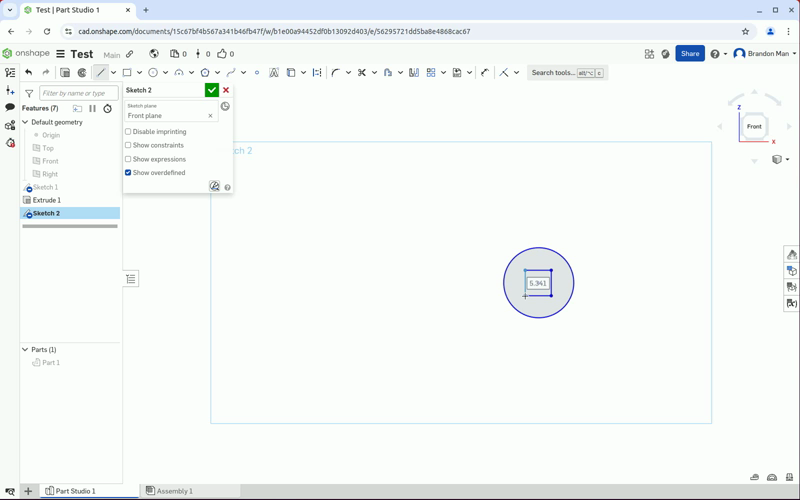
key(esc)
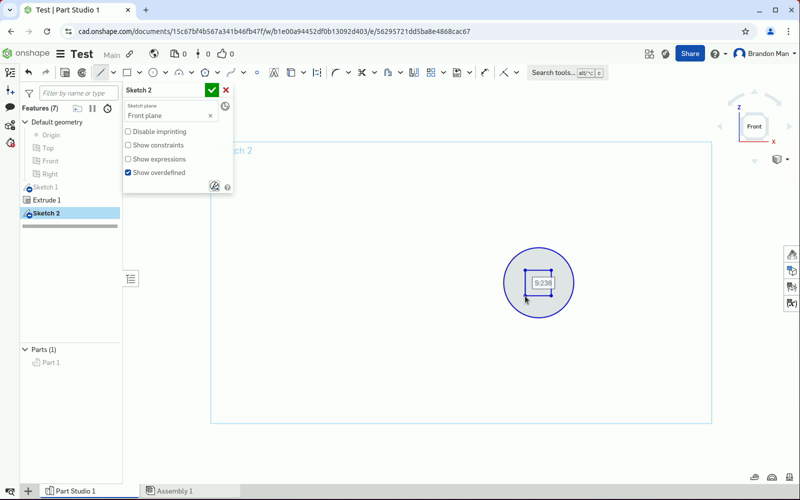
mouse_move(561, 270)
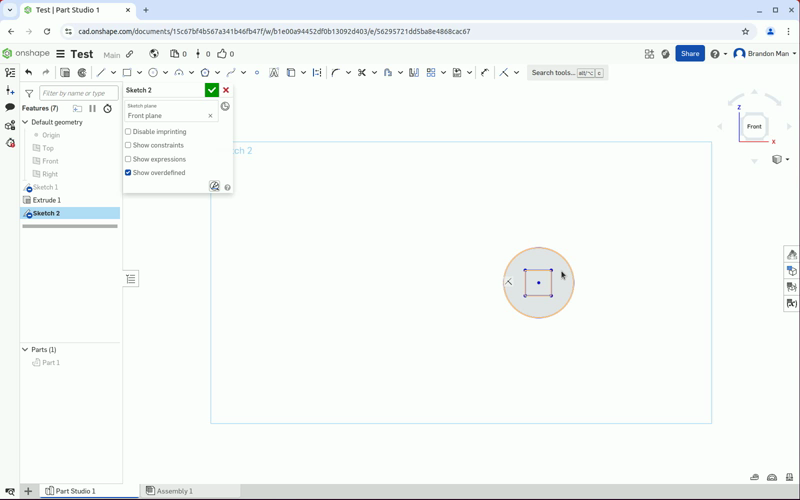
click(561, 270)
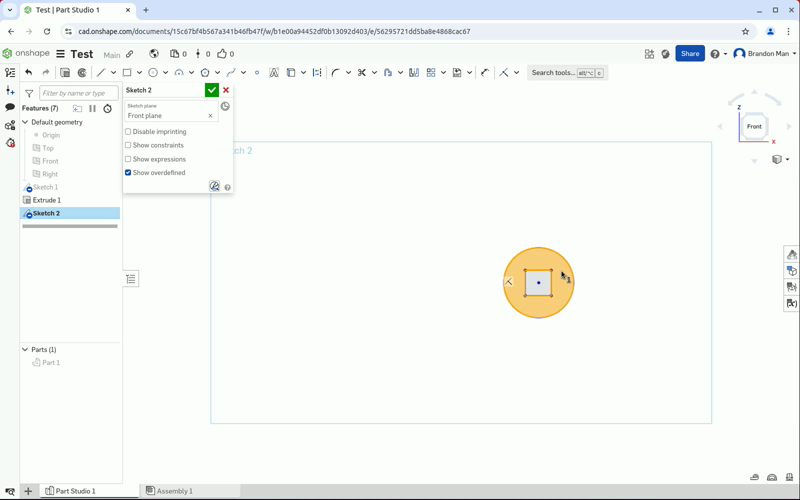
mouse_move(73, 352)
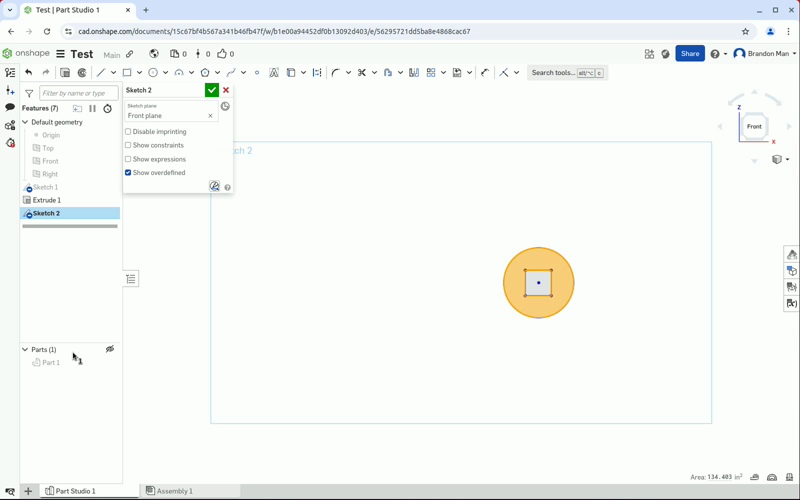
key(shift+y)
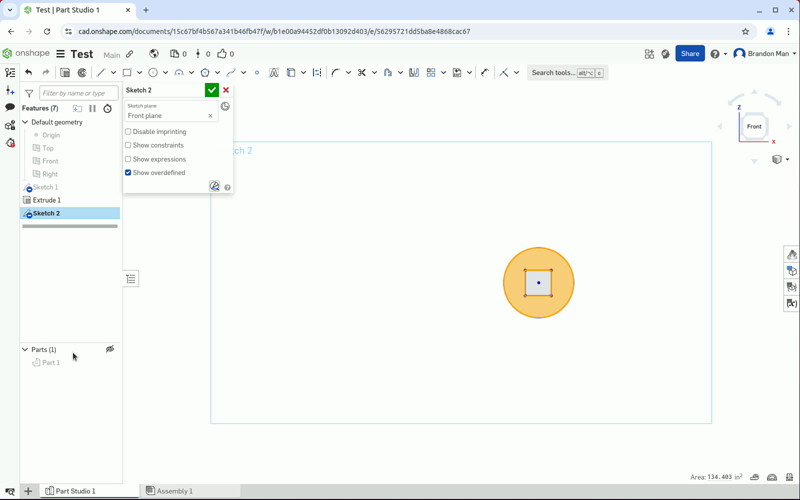
key(shift+e)
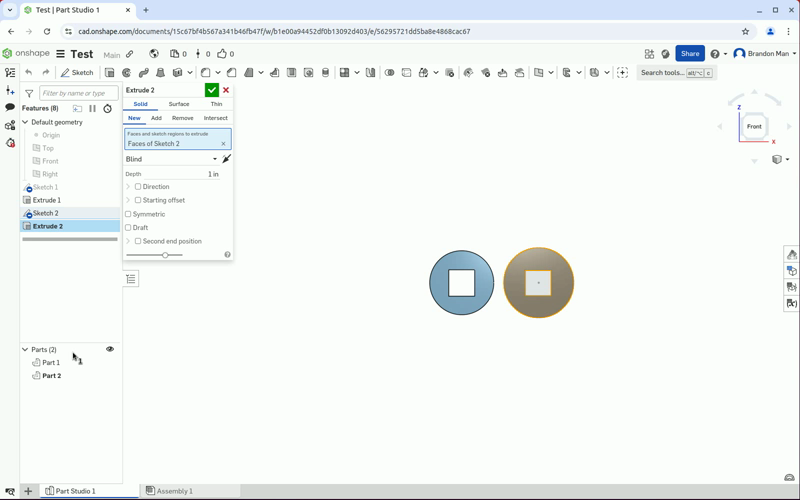
mouse_move(143, 106)
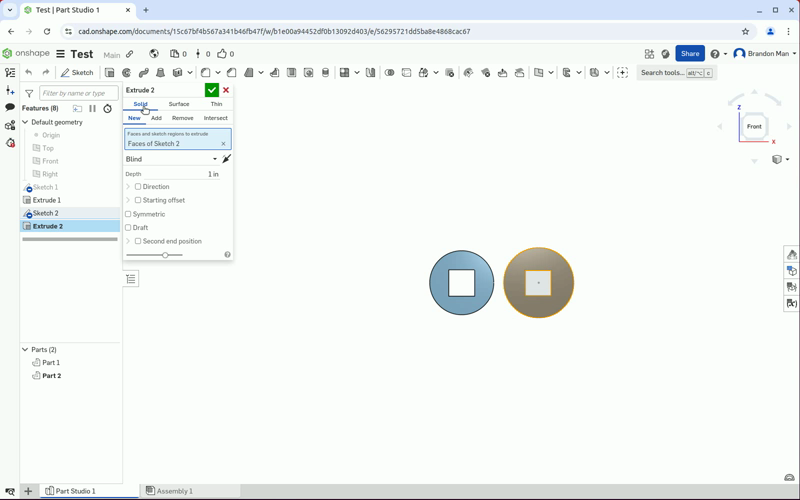
click(143, 106)
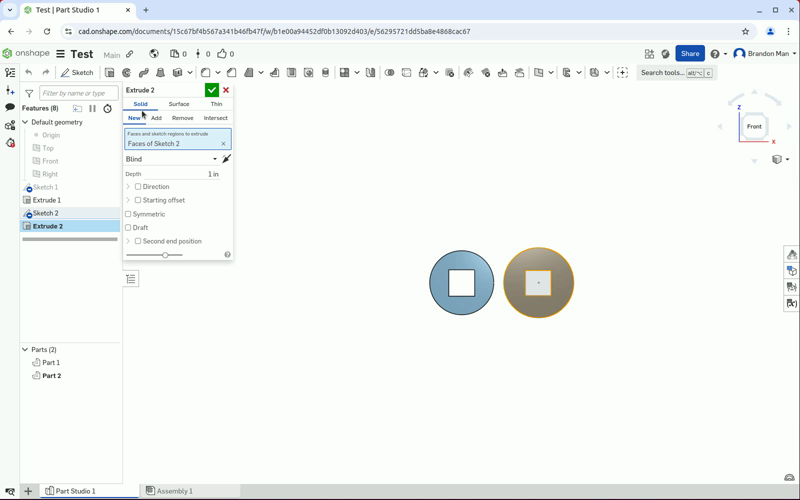
mouse_move(137, 120)
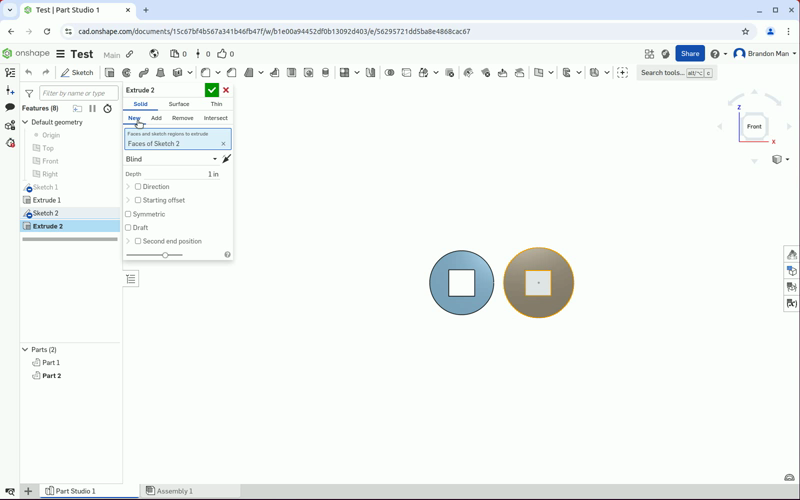
click(137, 120)
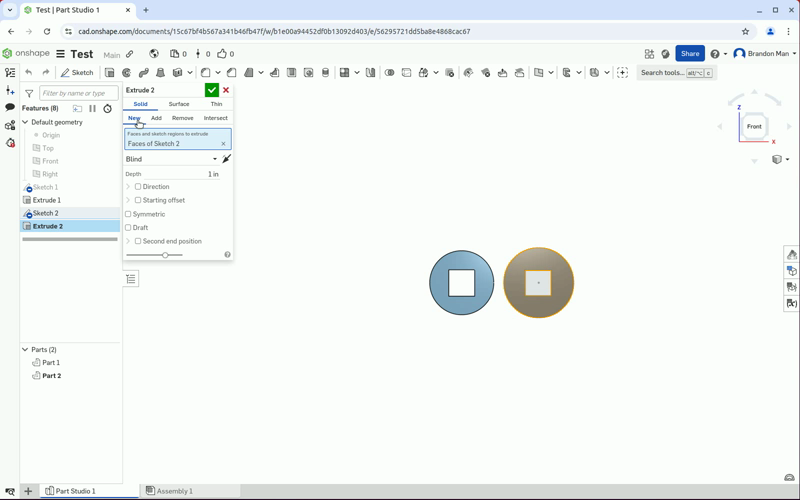
key(tab, 4)
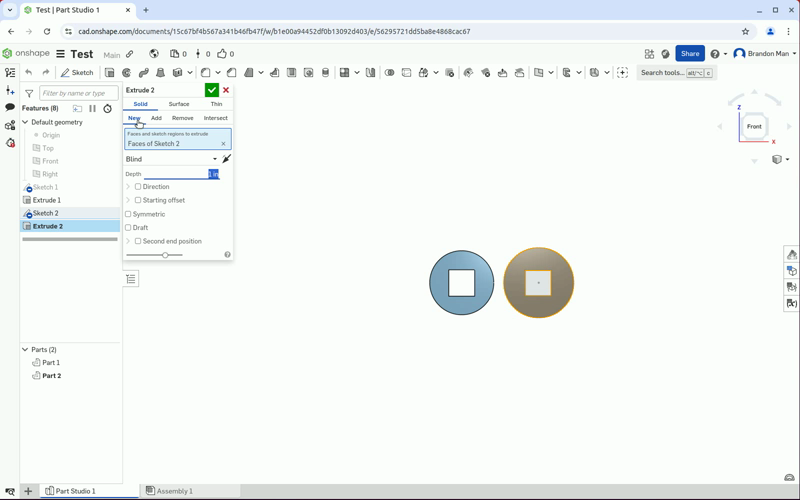
text(3.129)
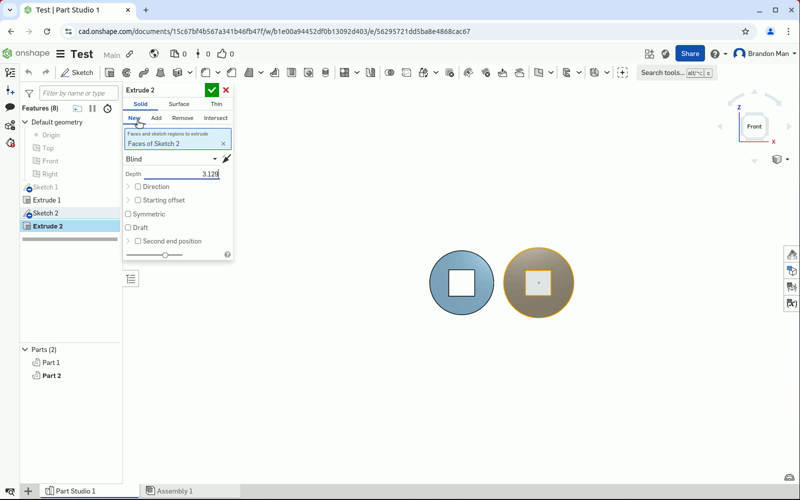
key(enter)
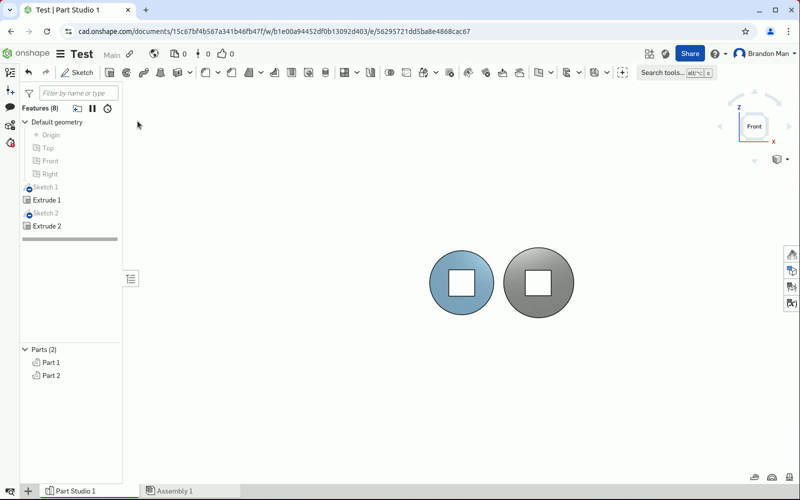
key(shift+h)
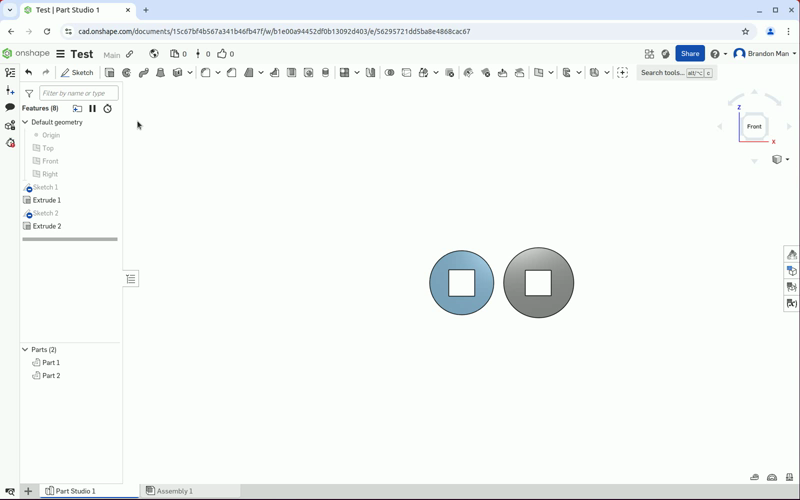
key(shift+h)
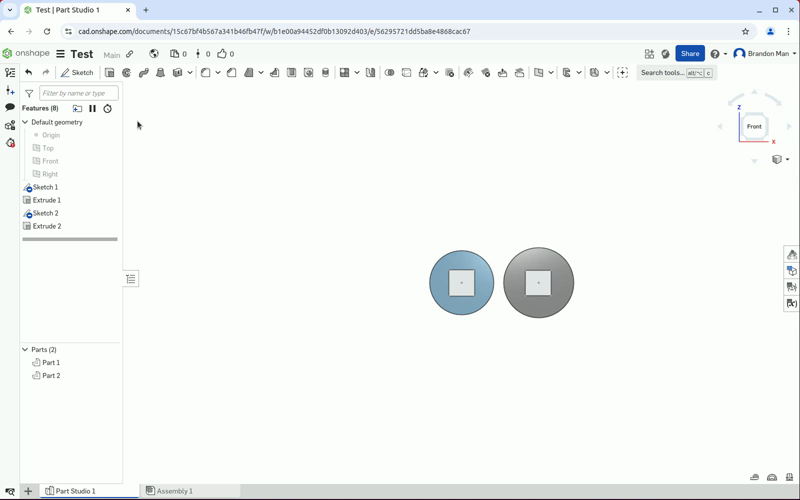
key(shift+7)
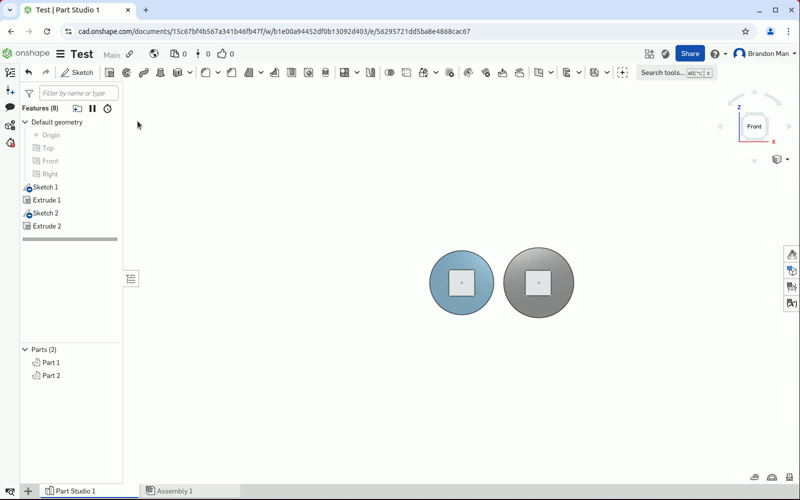
key(left, 2)
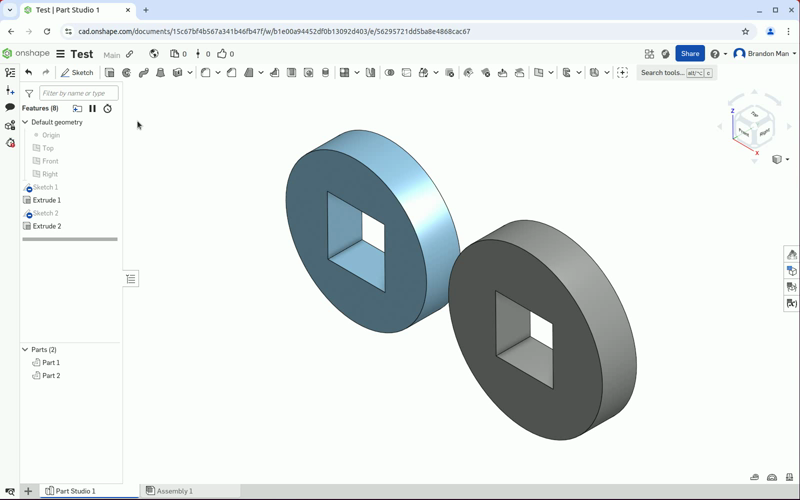
key(down, 2)
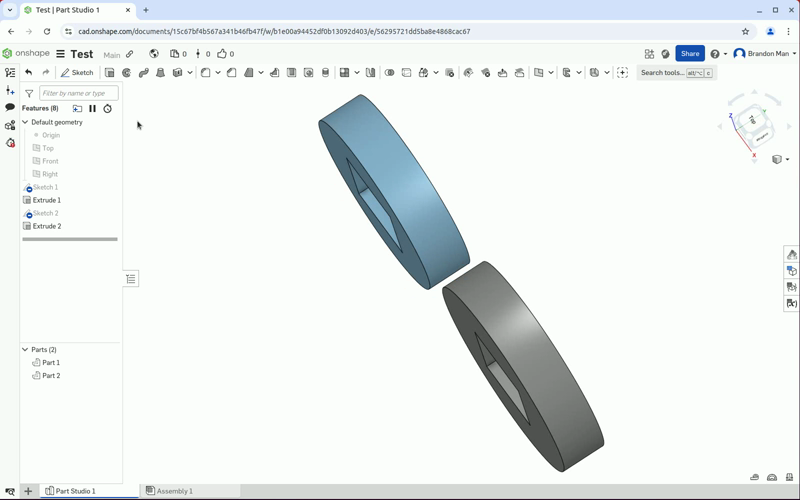
key(up, 2)
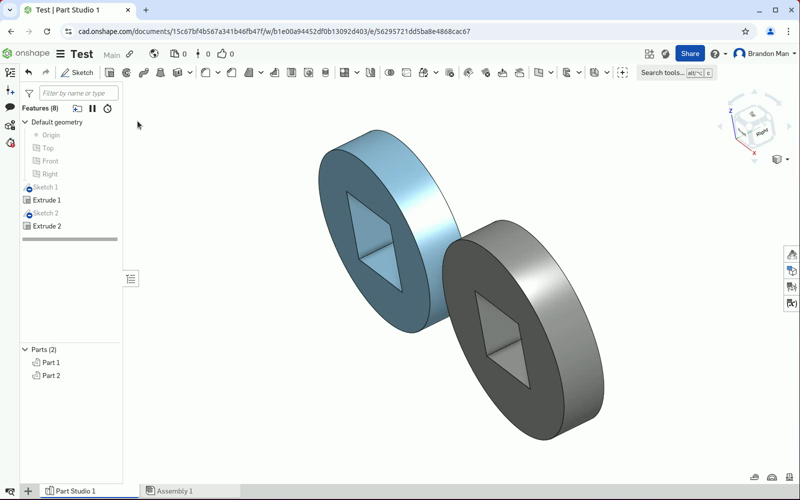
key(right, 2)
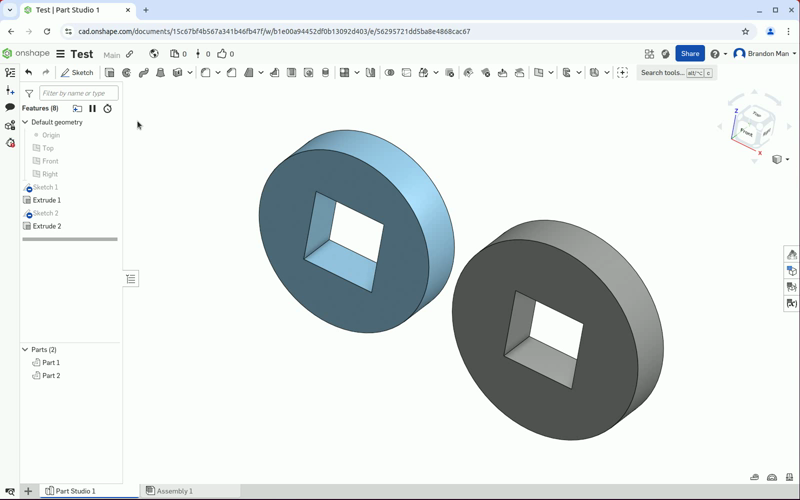
mouse_move(73, 189)
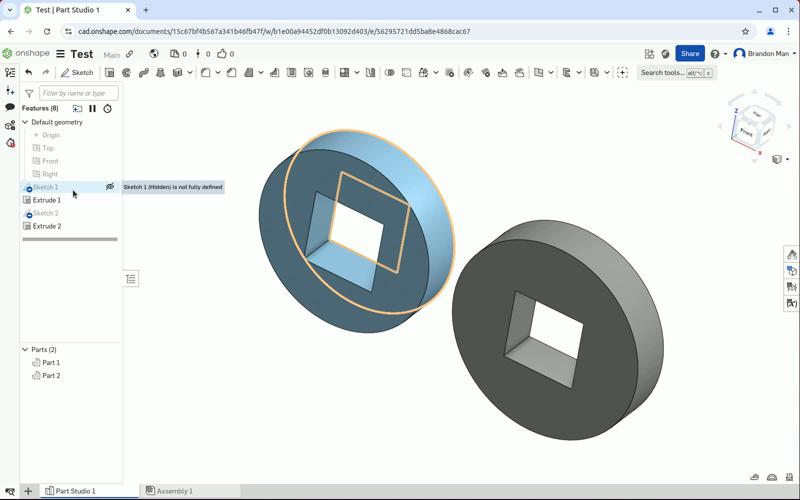
click(73, 189)